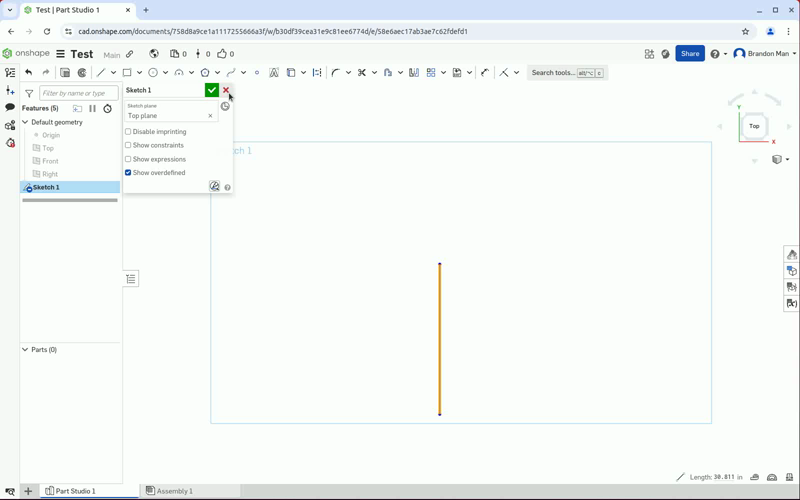
key(shift+h)
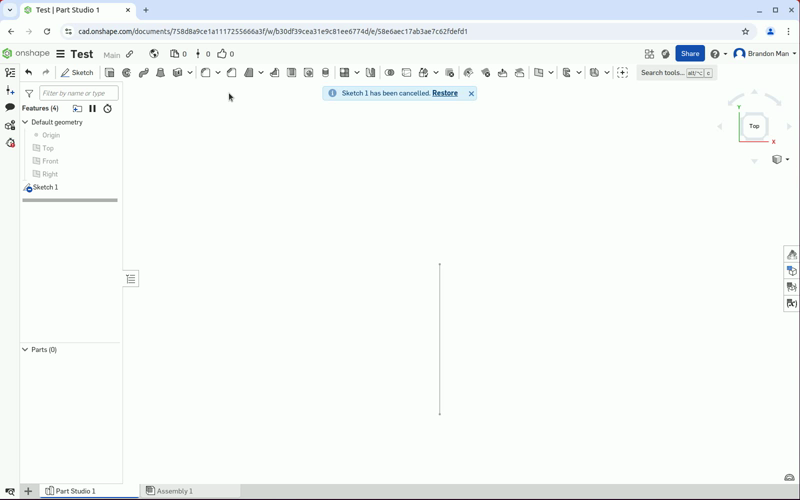
mouse_move(73, 352)
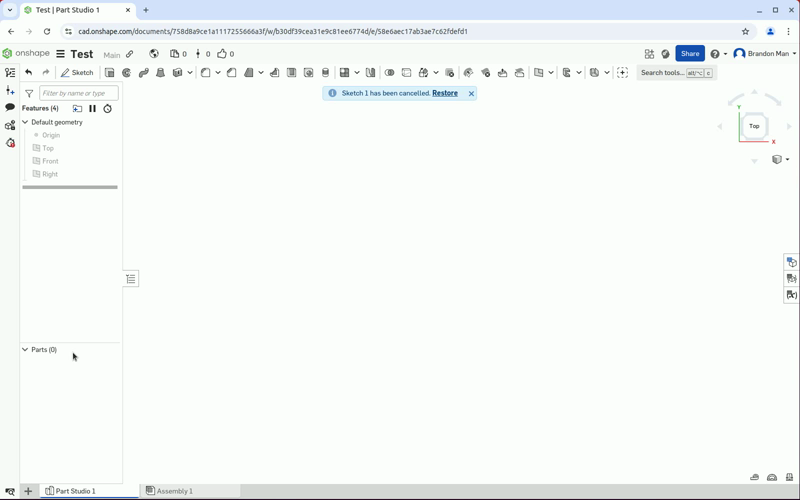
key(y)
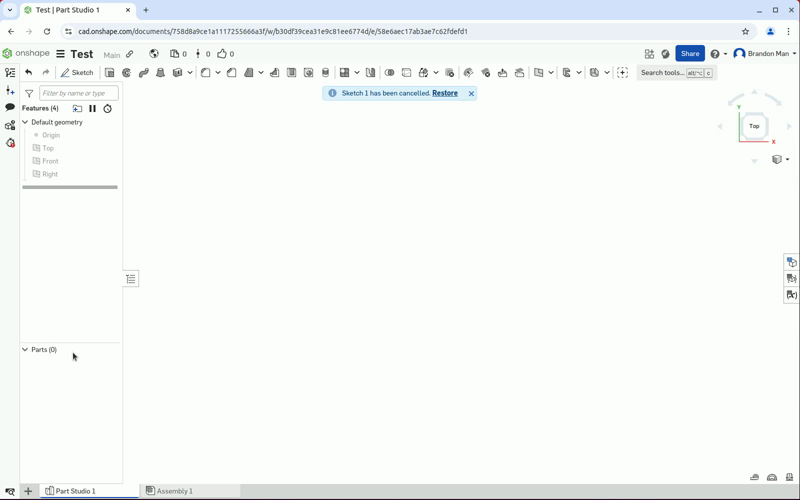
key(shift+p)
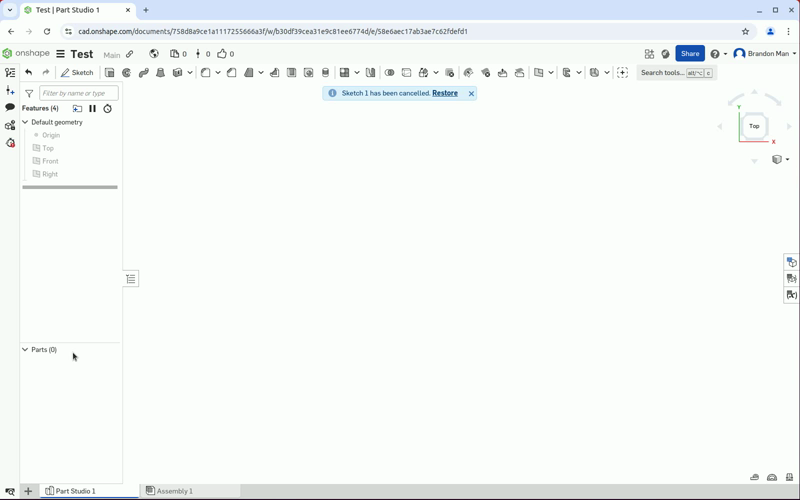
key(space)
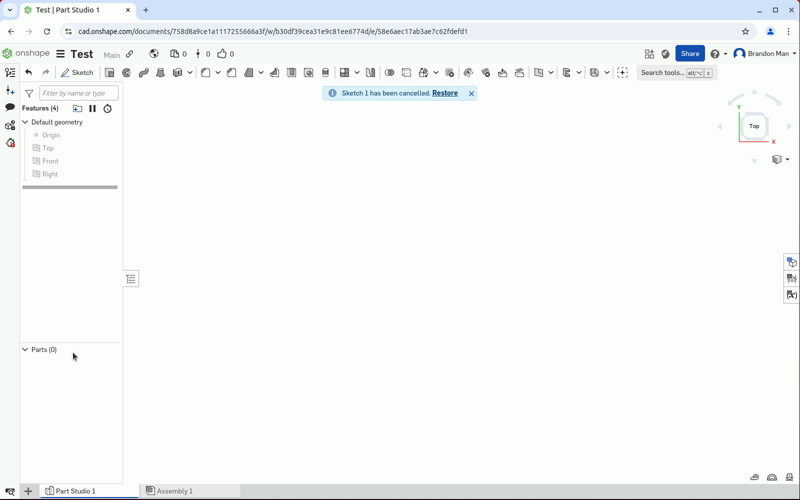
key_down(shift)
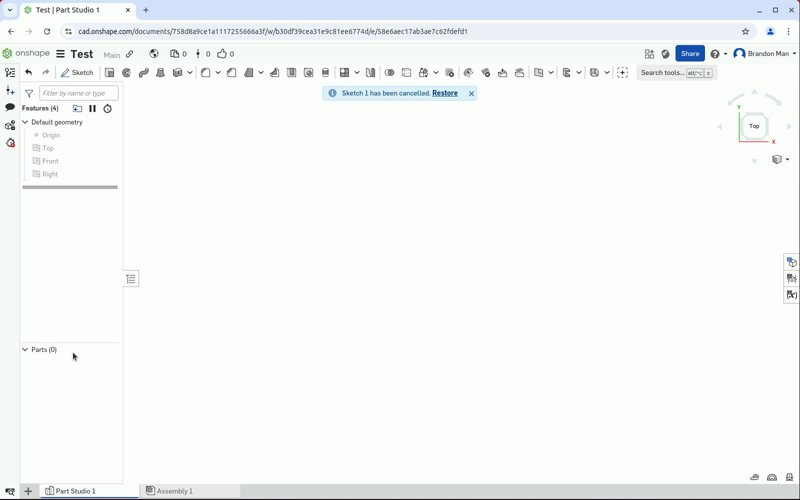
key(up)
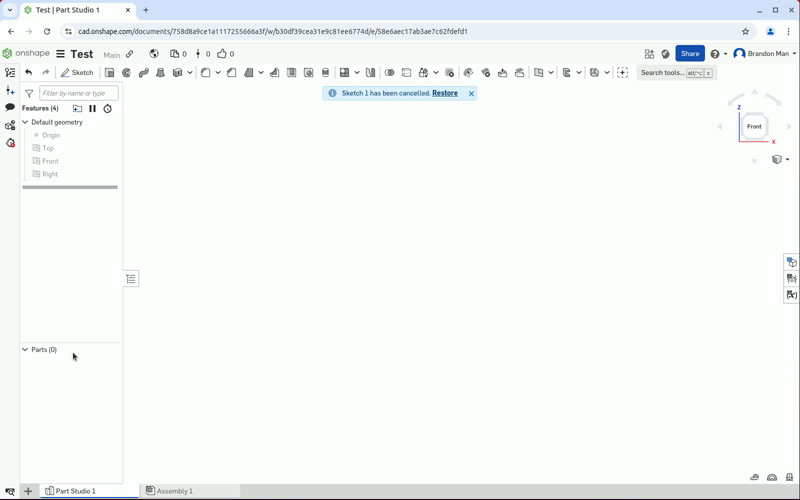
key_up(shift)
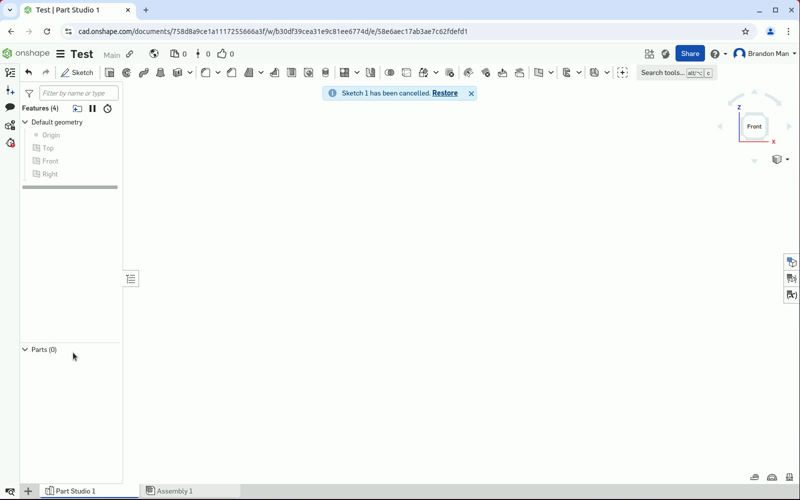
mouse_move(73, 352)
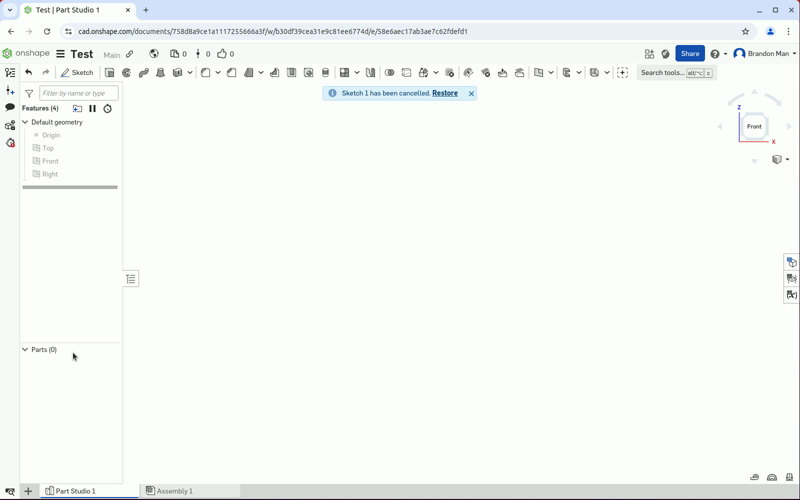
key(shift+y)
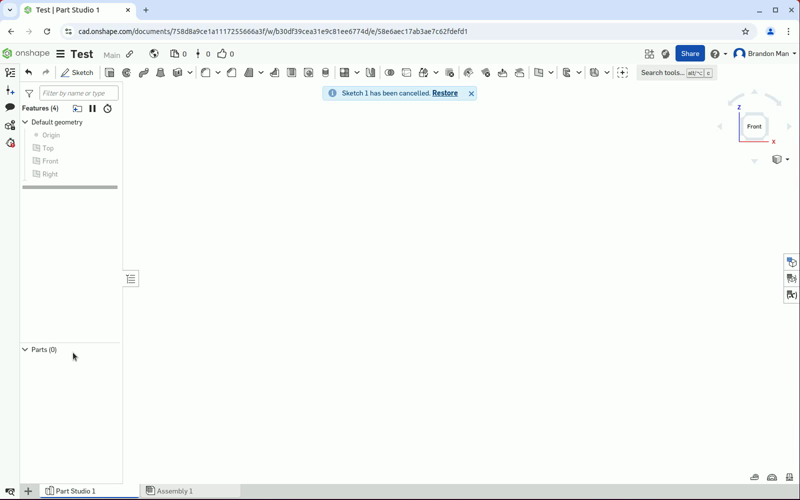
key(shift+s)
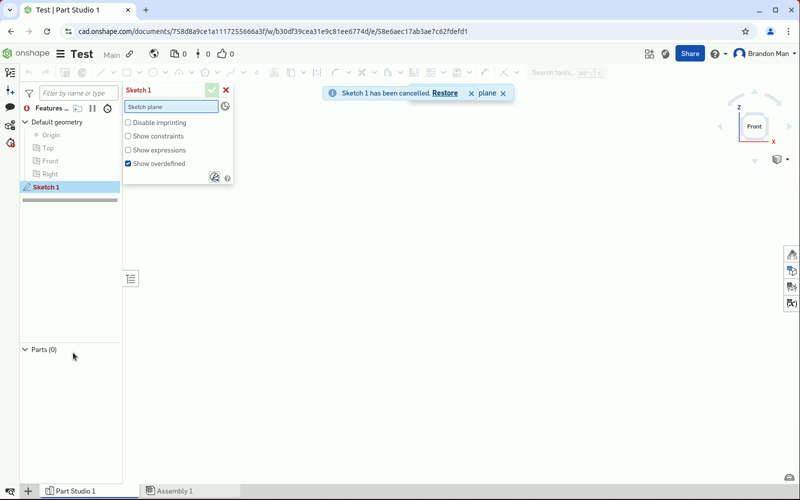
mouse_move(73, 163)
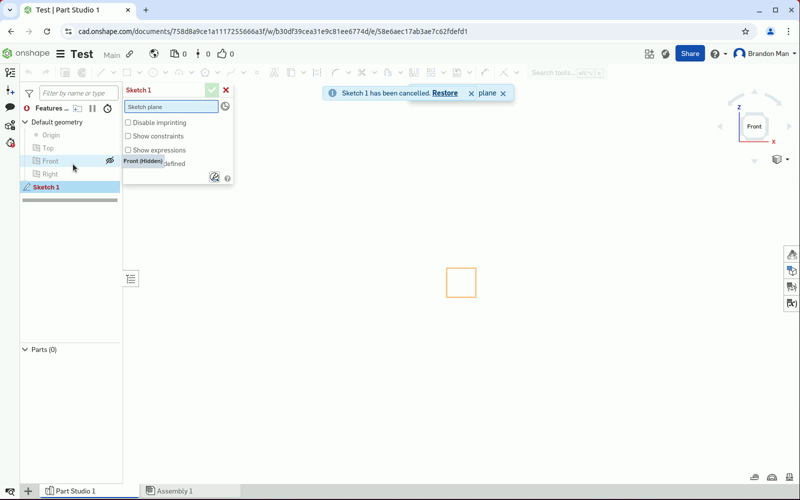
click(73, 163)
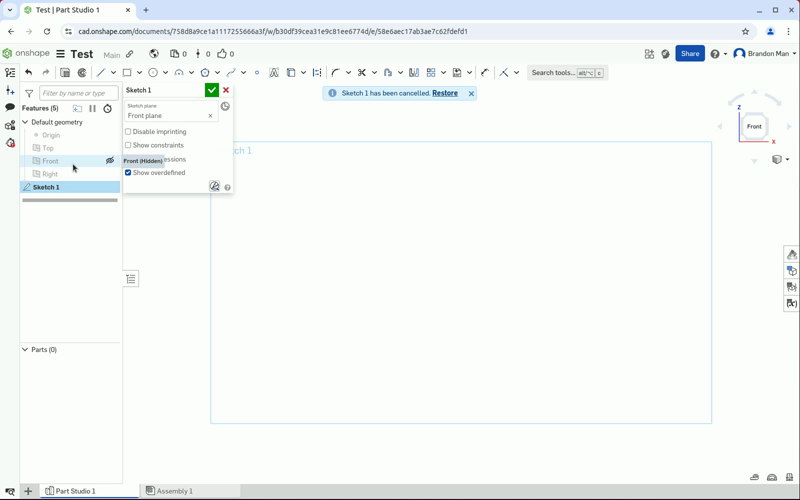
mouse_move(73, 352)
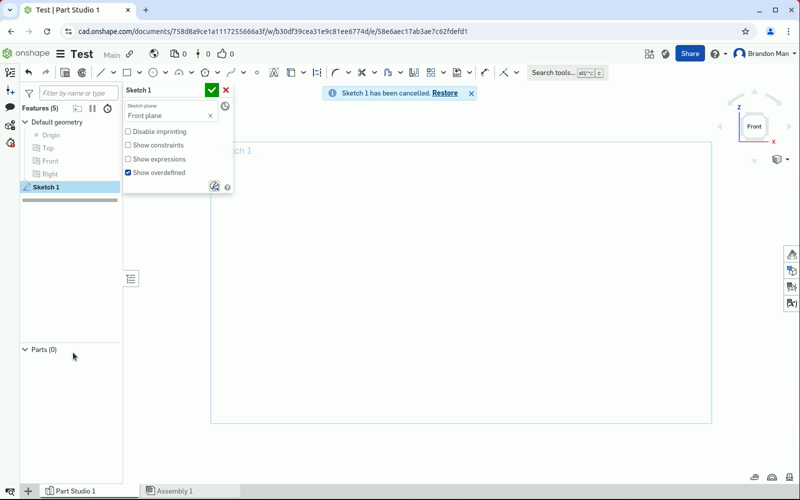
key(y)
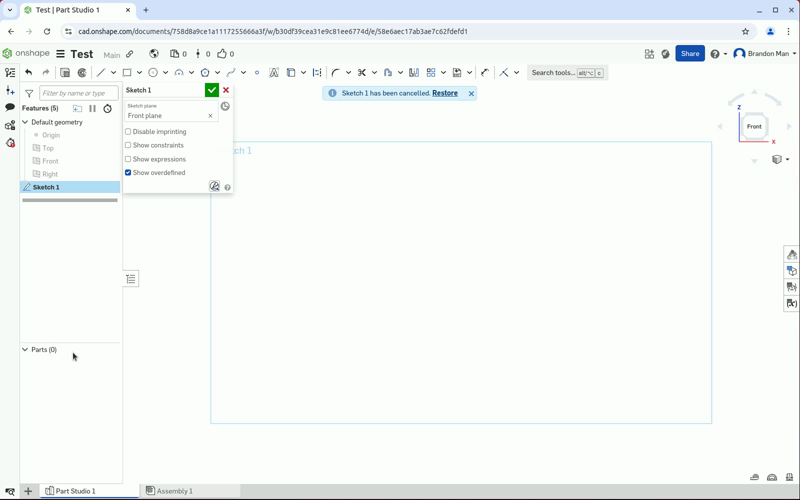
key(l)
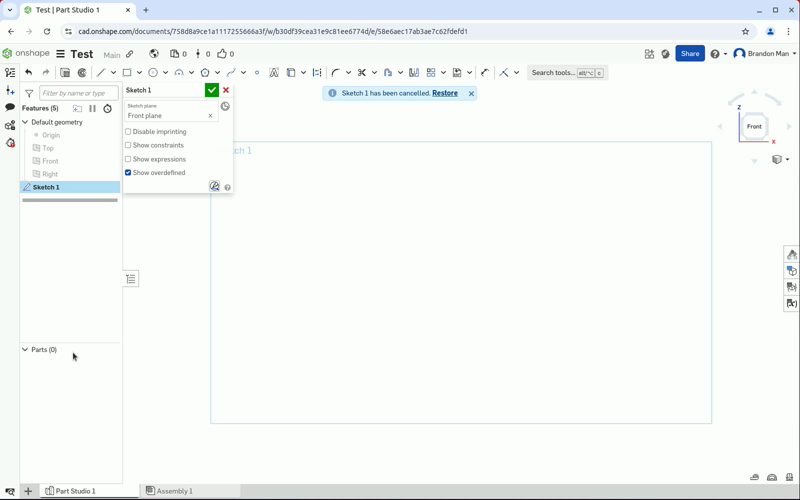
key_down(shift)
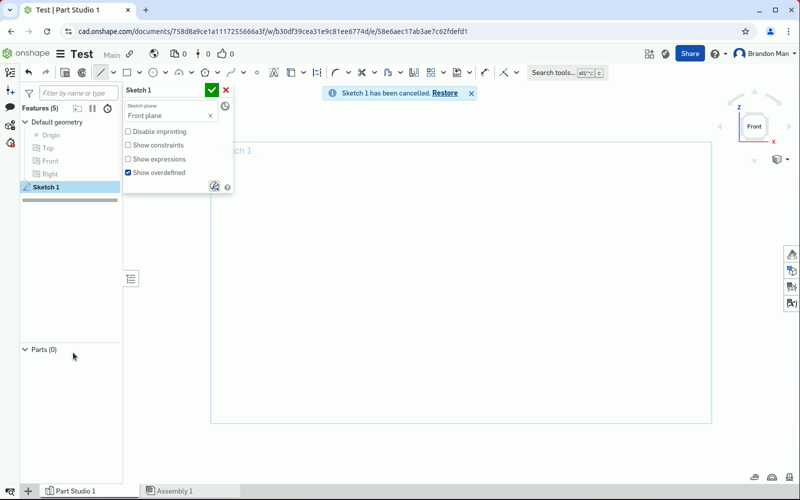
mouse_move(460, 282)
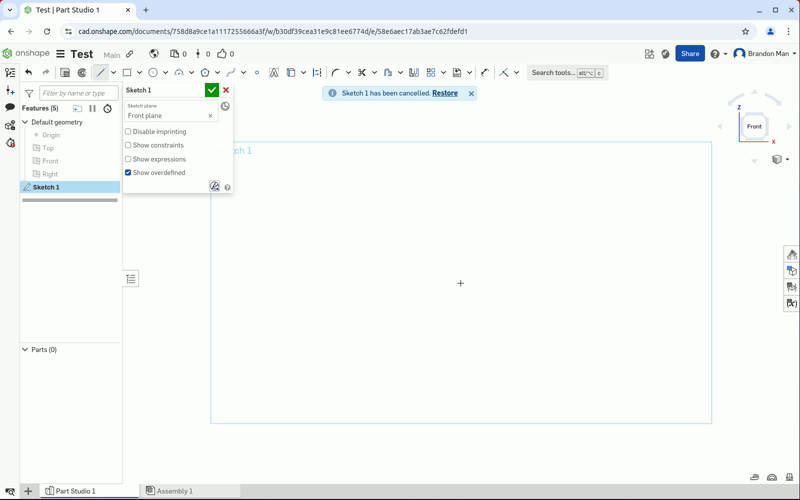
click(460, 282)
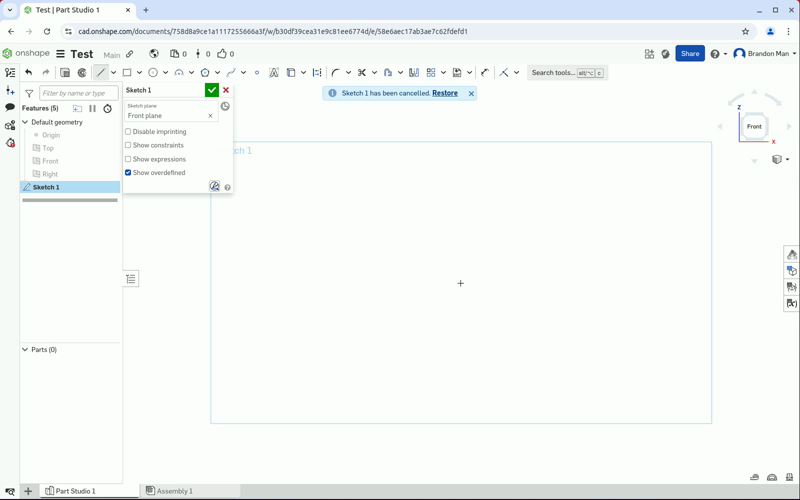
key_up(shift)
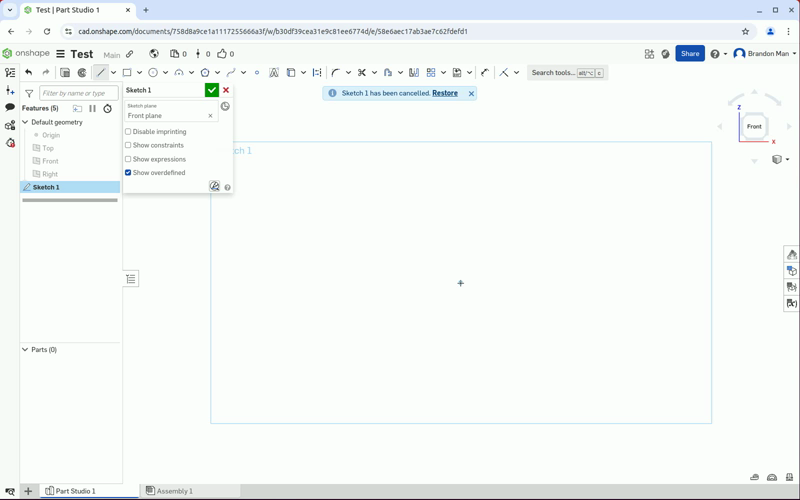
key_down(shift)
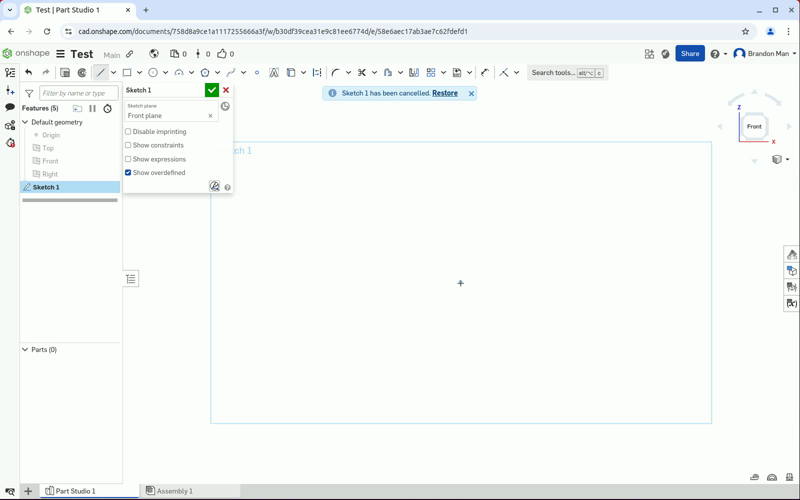
mouse_move(573, 282)
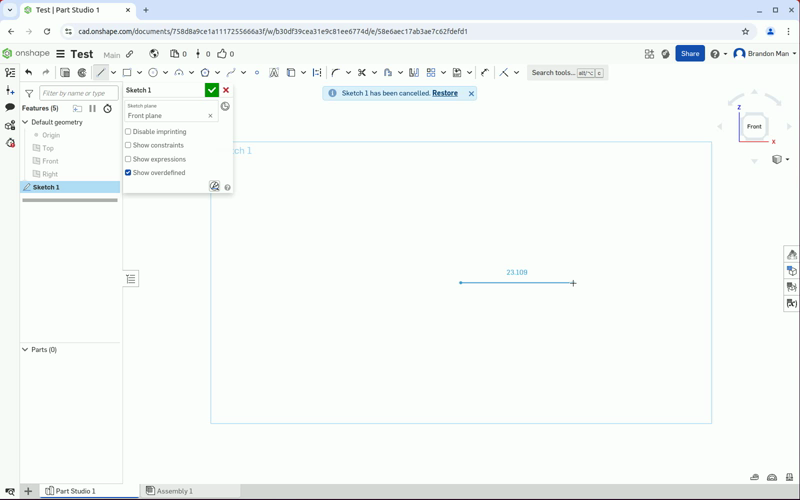
click(573, 282)
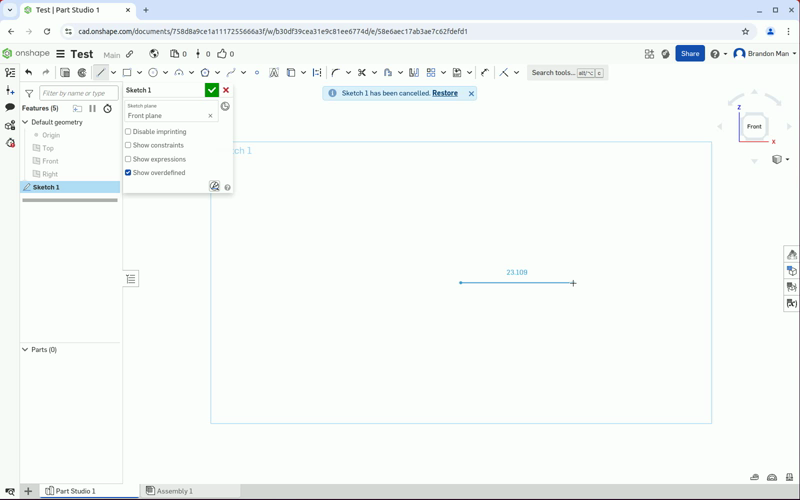
key_up(shift)
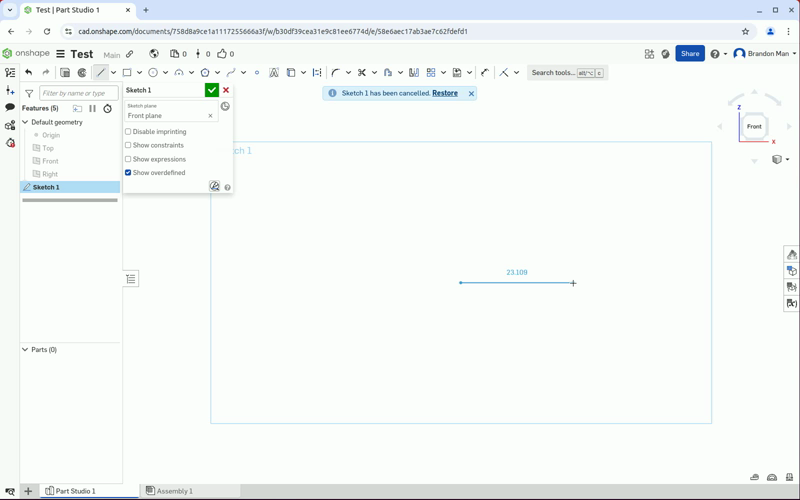
key_down(shift)
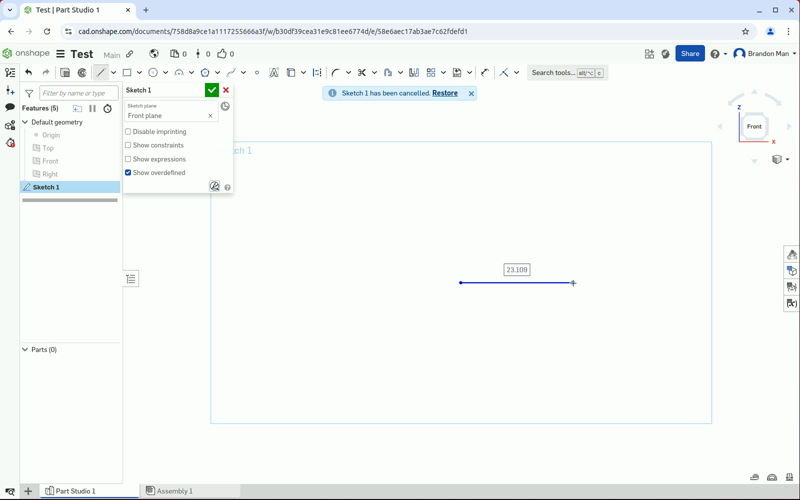
mouse_move(573, 170)
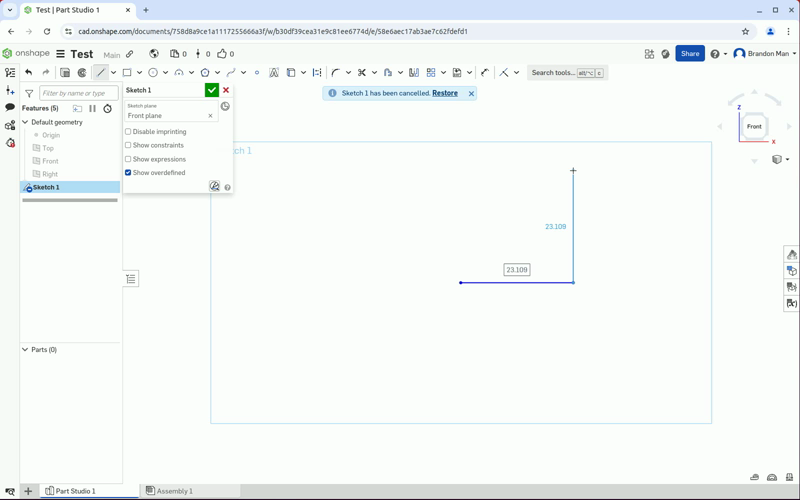
click(573, 170)
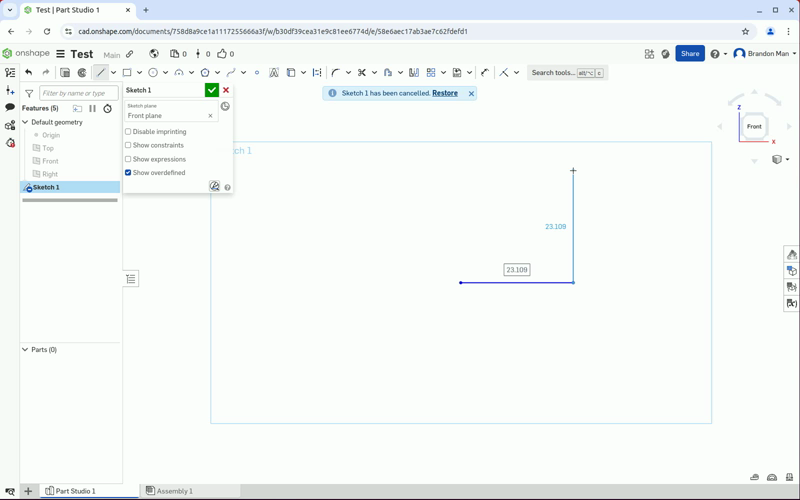
key_up(shift)
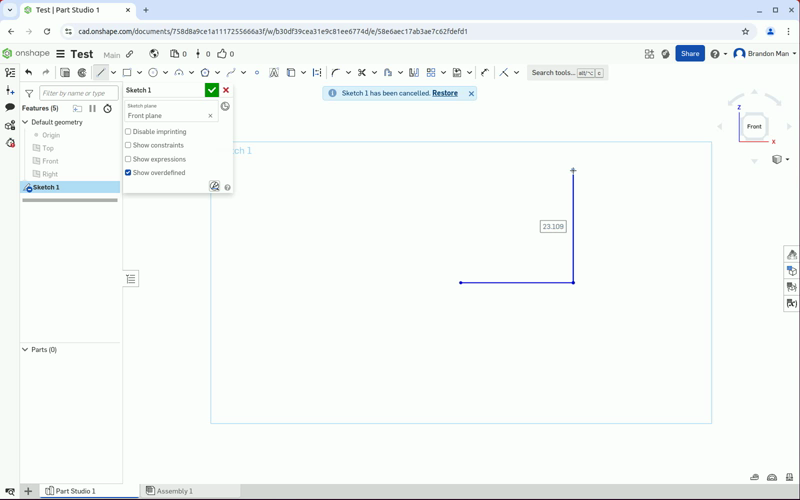
key_down(shift)
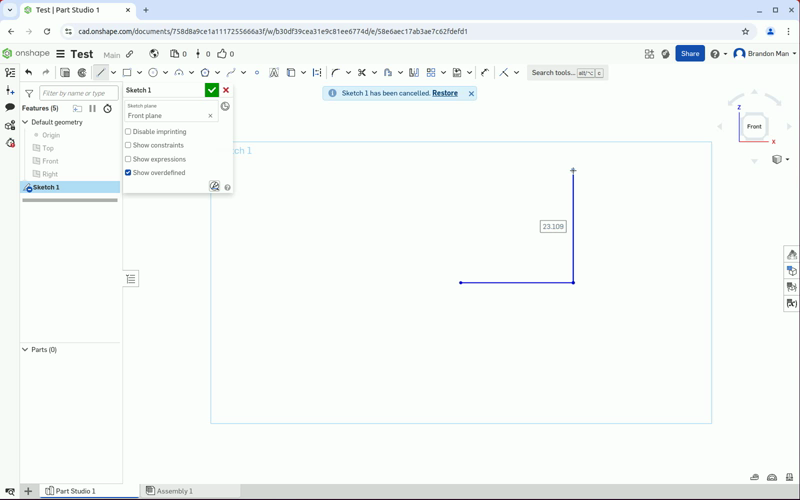
mouse_move(460, 170)
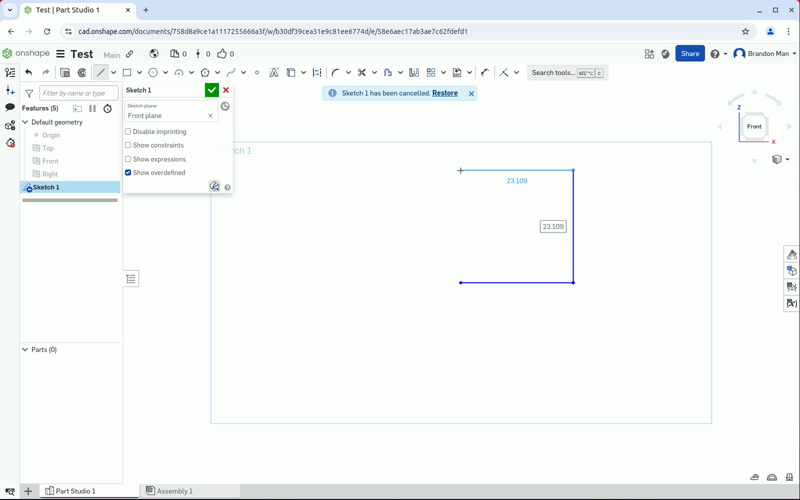
click(460, 170)
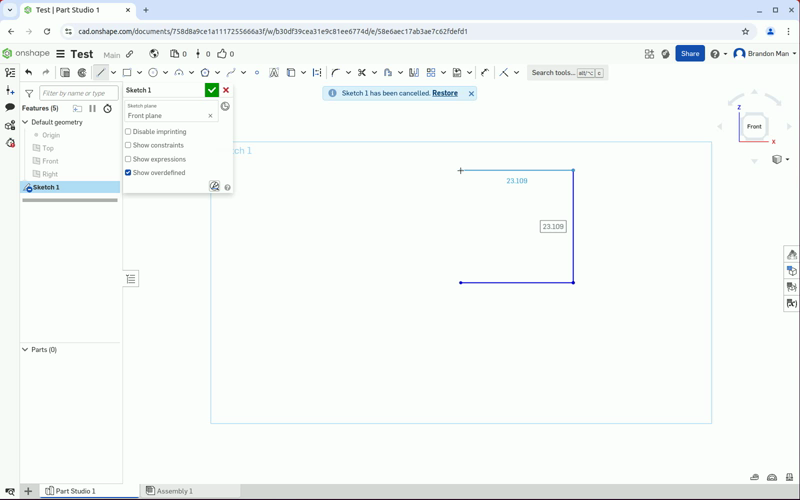
key_up(shift)
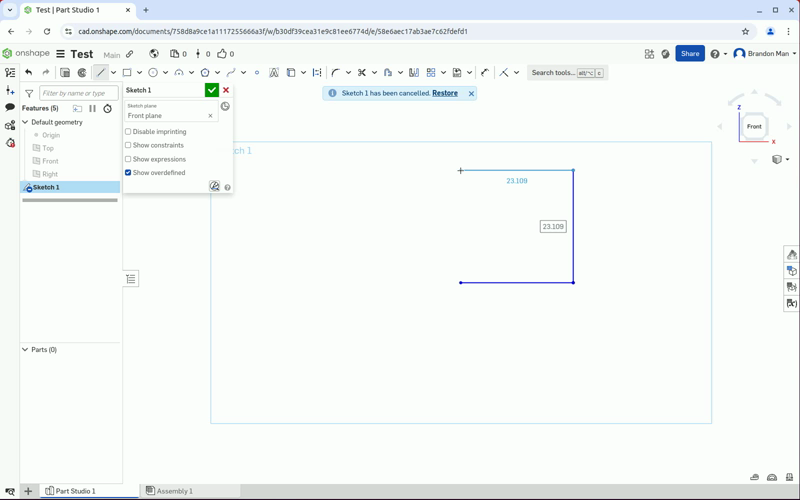
key_down(shift)
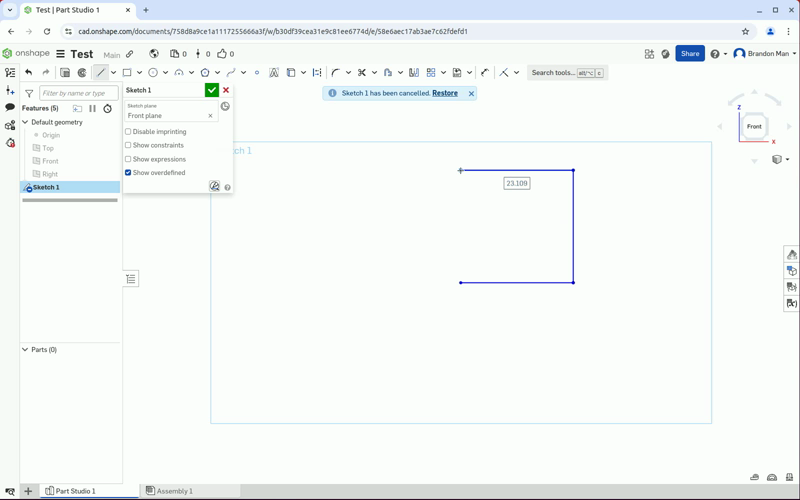
mouse_move(460, 282)
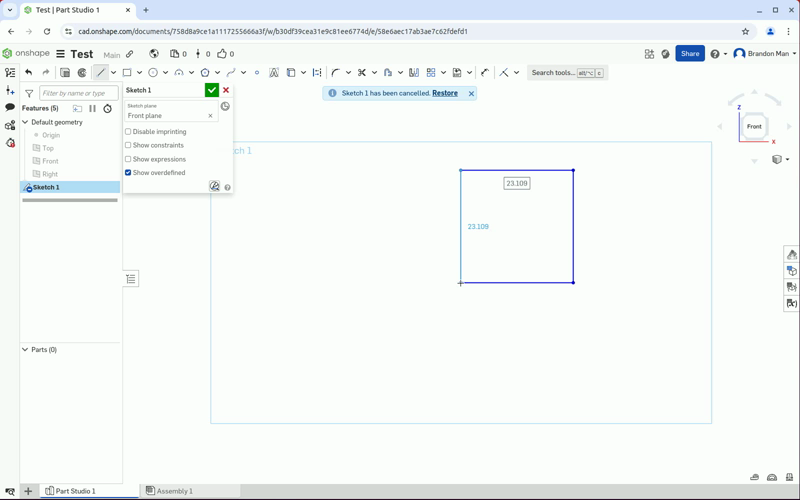
key_up(shift)
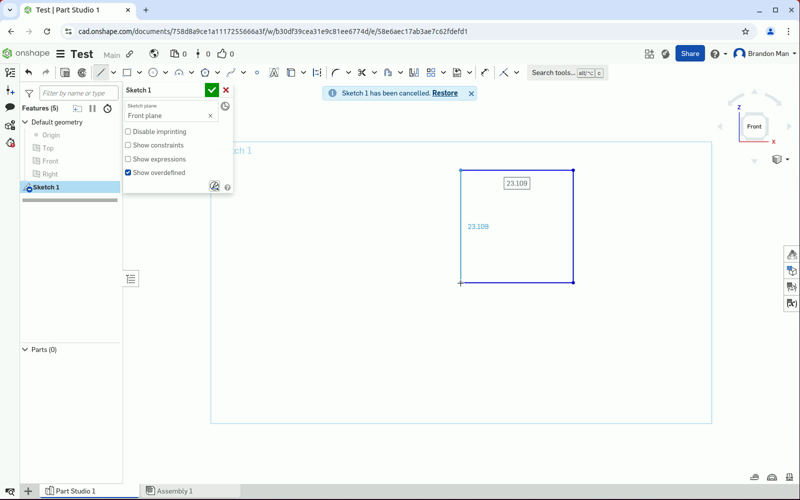
click(460, 282)
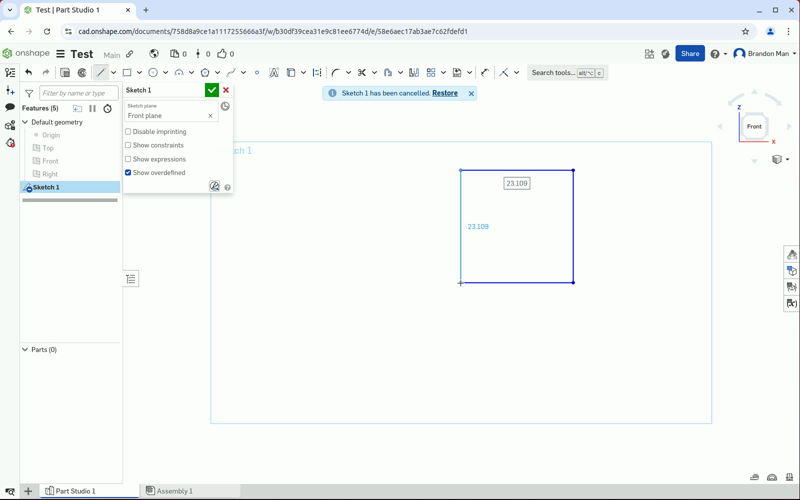
key(esc)
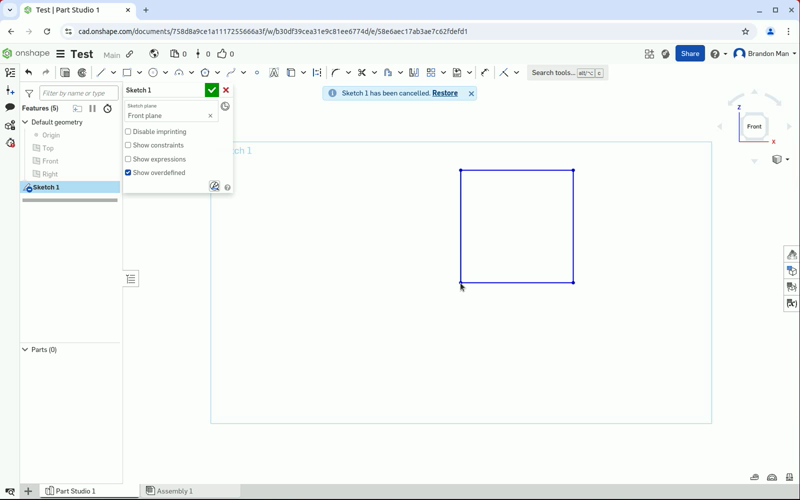
mouse_move(559, 194)
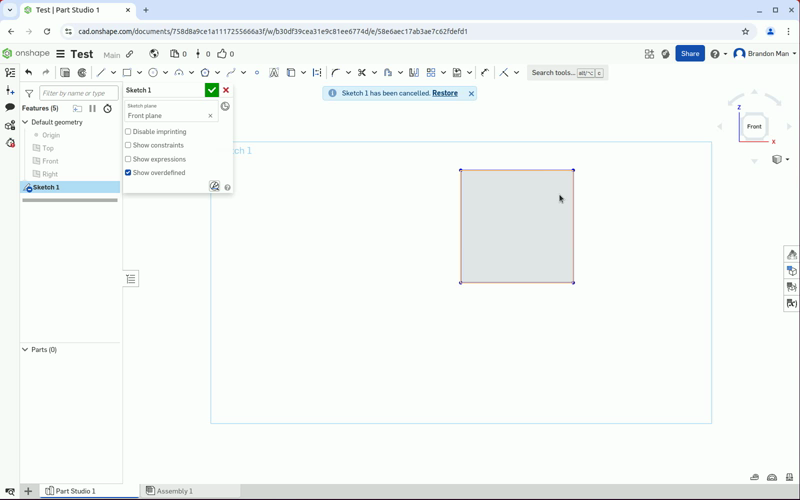
click(559, 194)
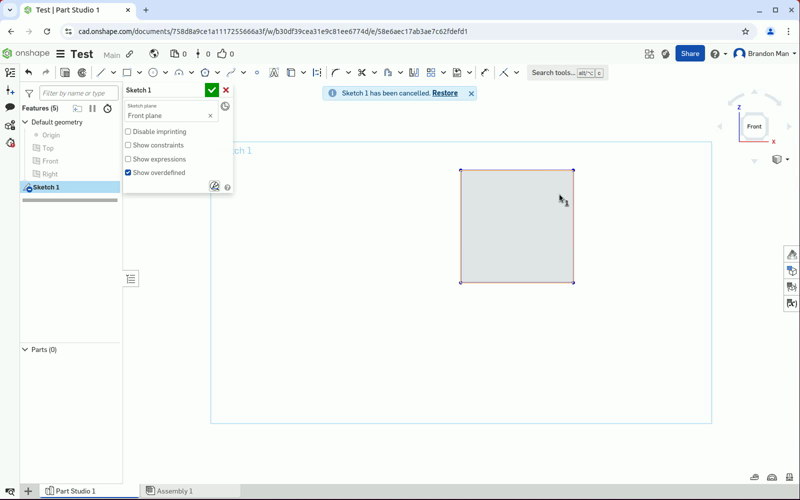
mouse_move(73, 352)
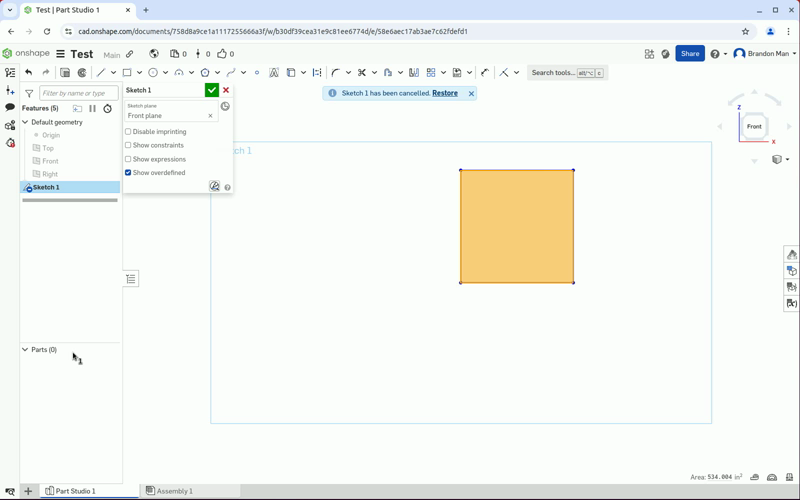
key(shift+y)
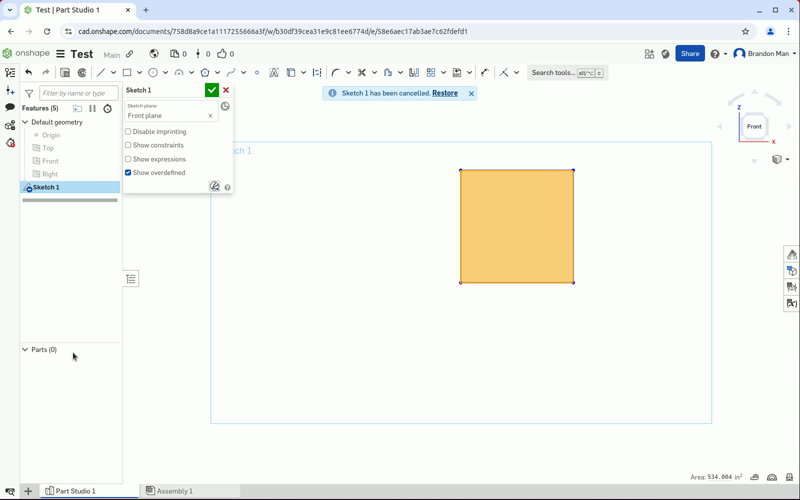
key(shift+e)
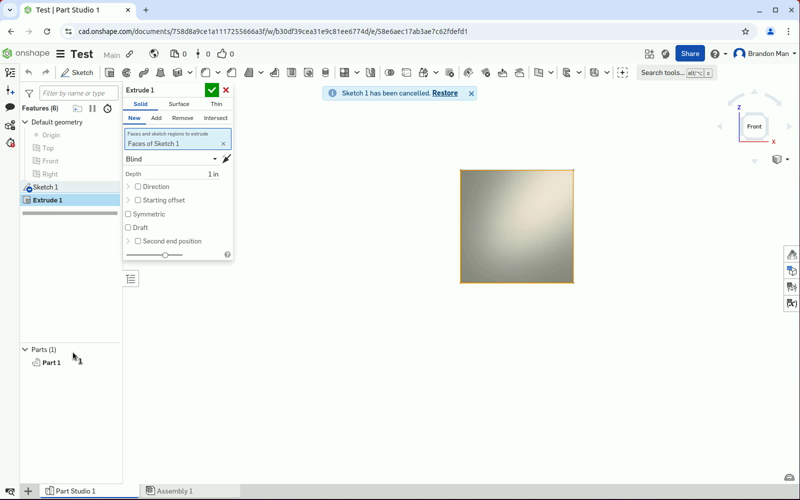
mouse_move(143, 106)
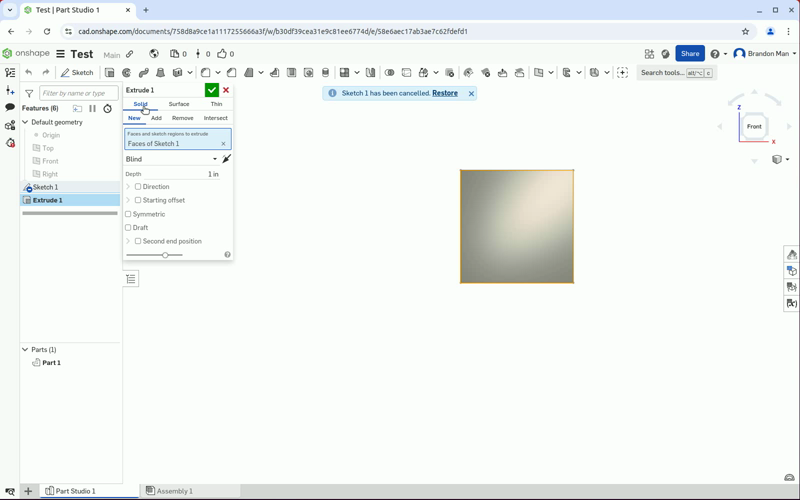
click(143, 106)
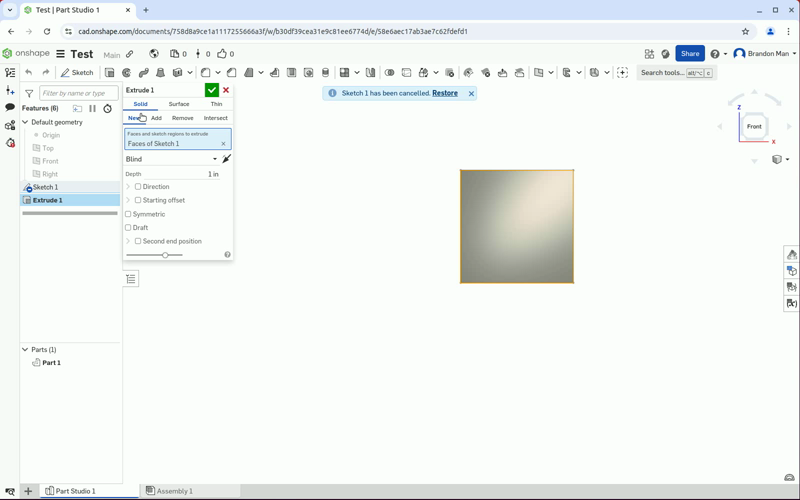
mouse_move(137, 120)
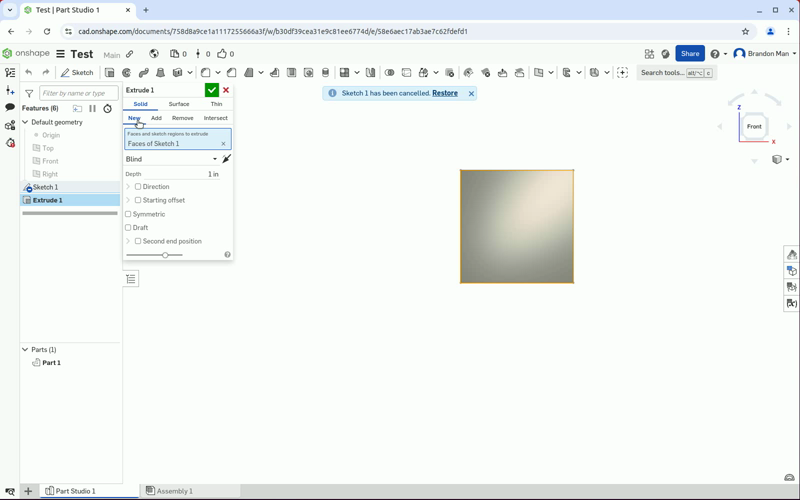
click(137, 120)
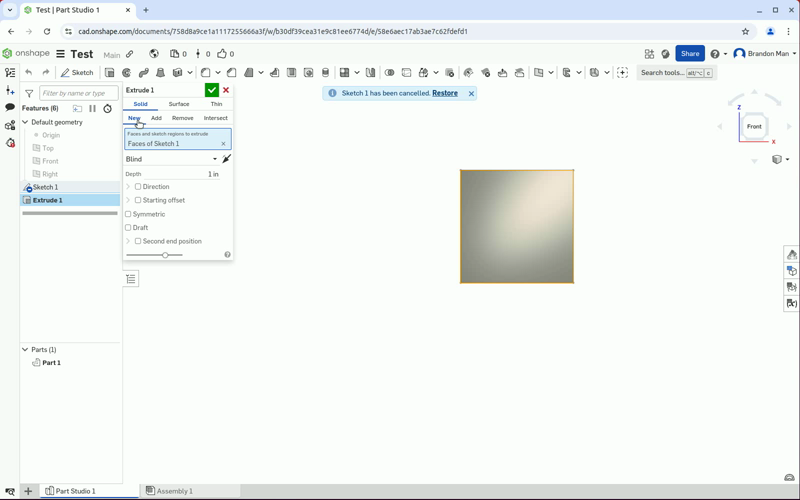
key(tab, 4)
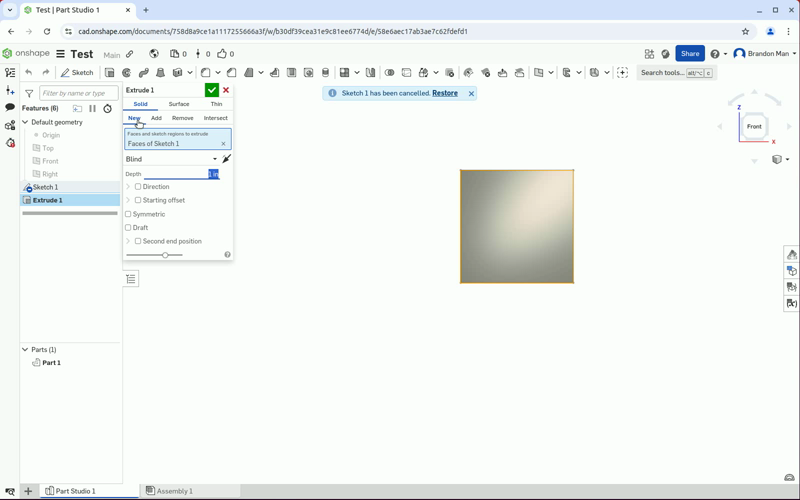
text(23.108)
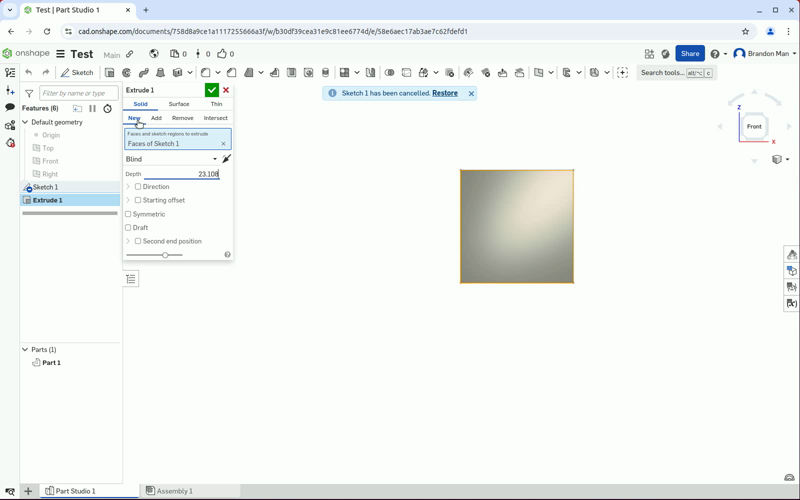
key(enter)
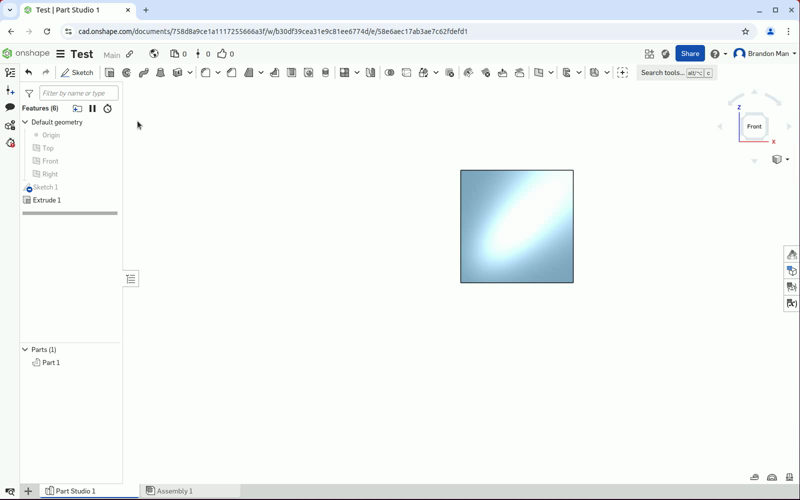
key(shift+h)
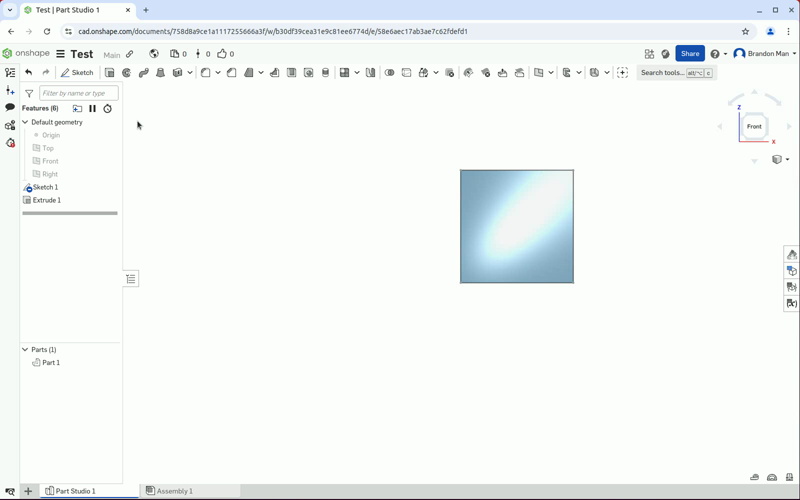
key(shift+h)
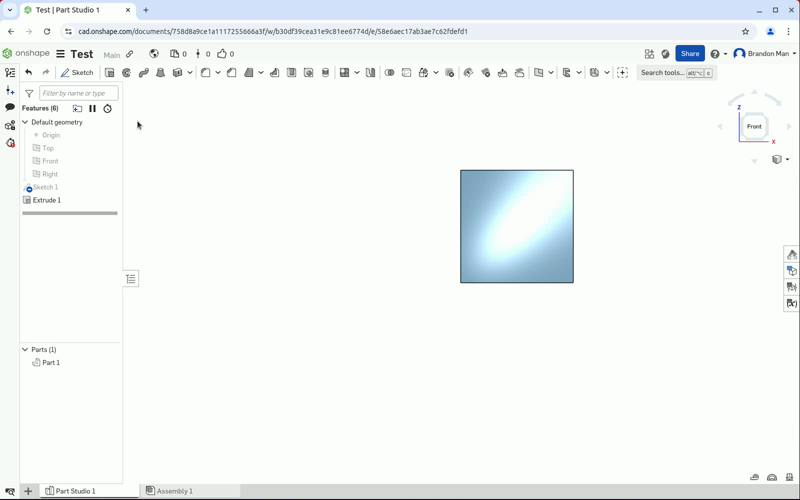
mouse_move(73, 189)
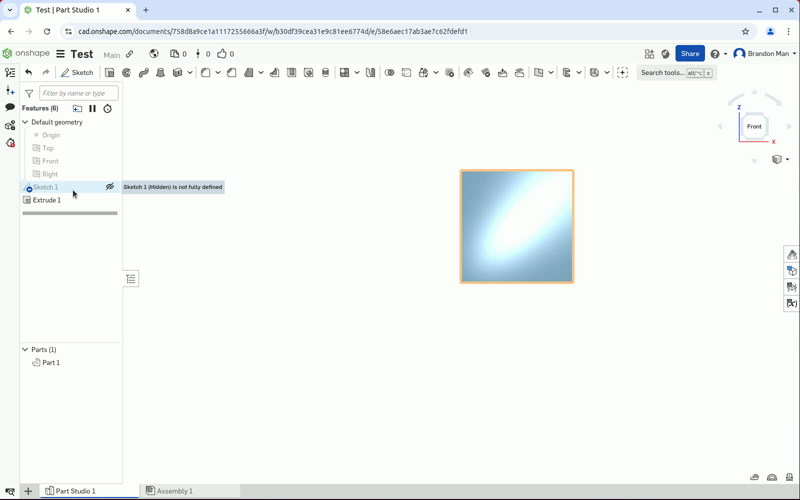
click(73, 189)
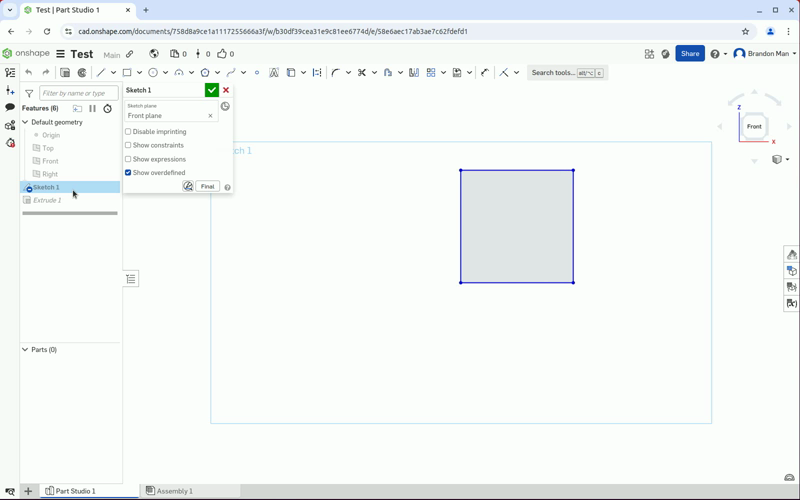
mouse_move(229, 92)
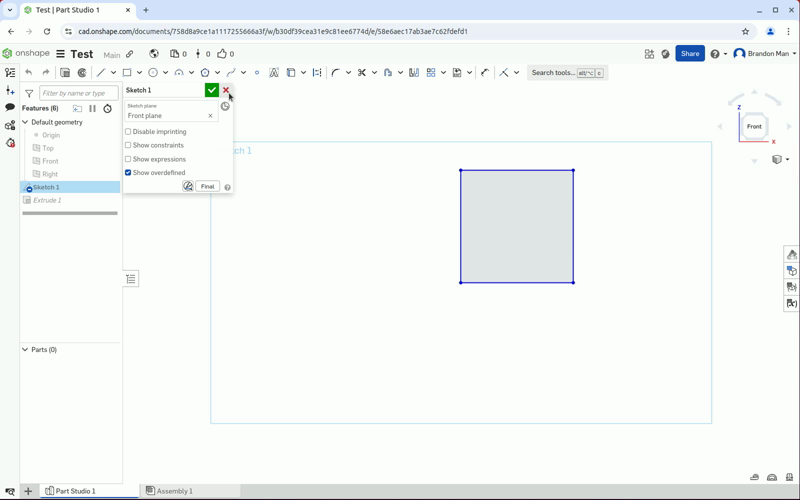
click(229, 92)
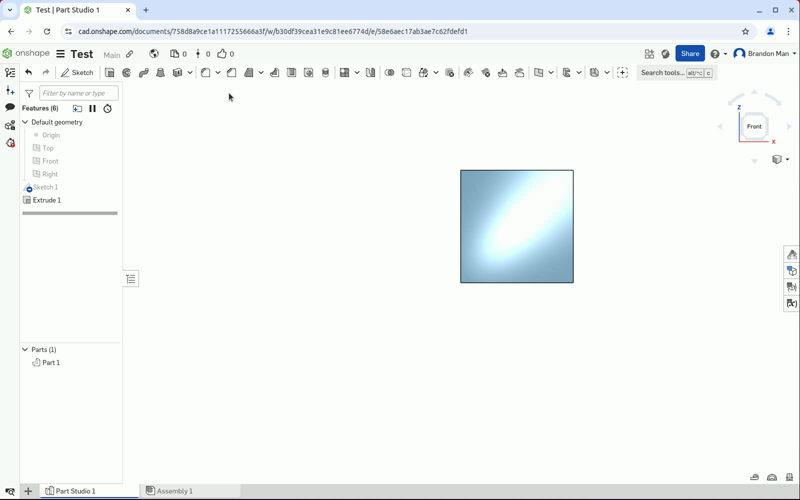
mouse_move(541, 75)
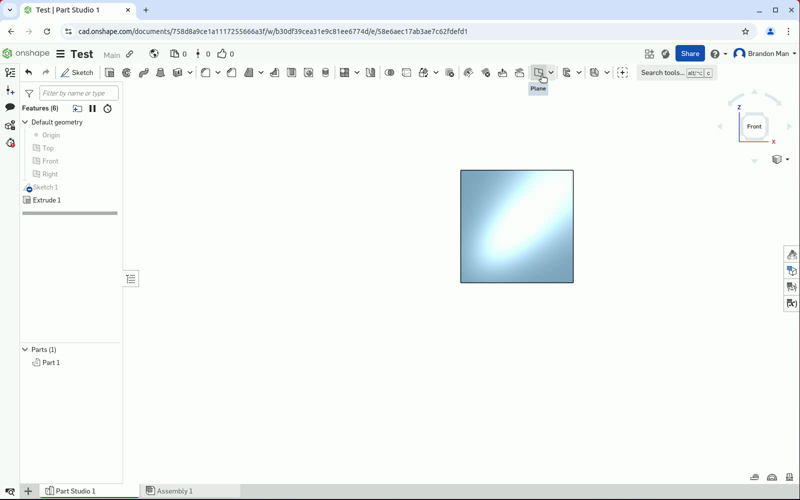
click(541, 75)
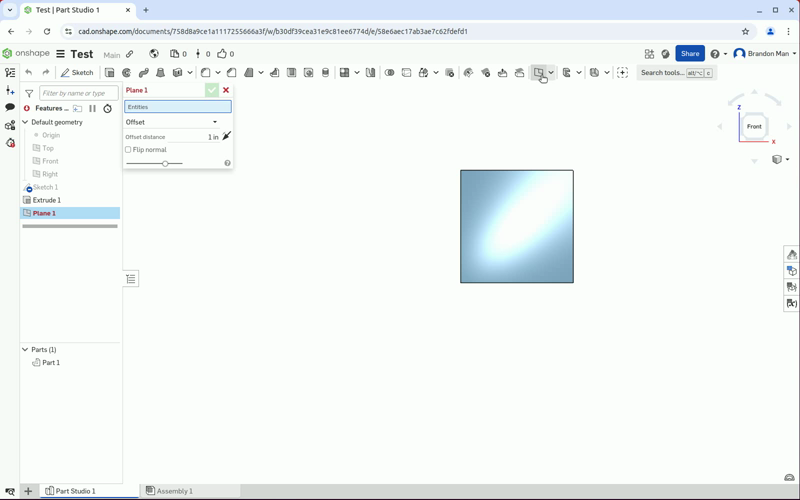
mouse_move(73, 163)
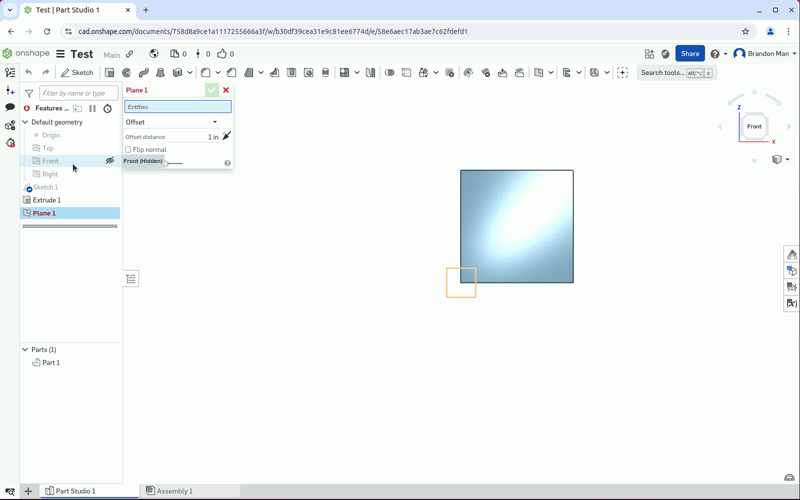
click(73, 163)
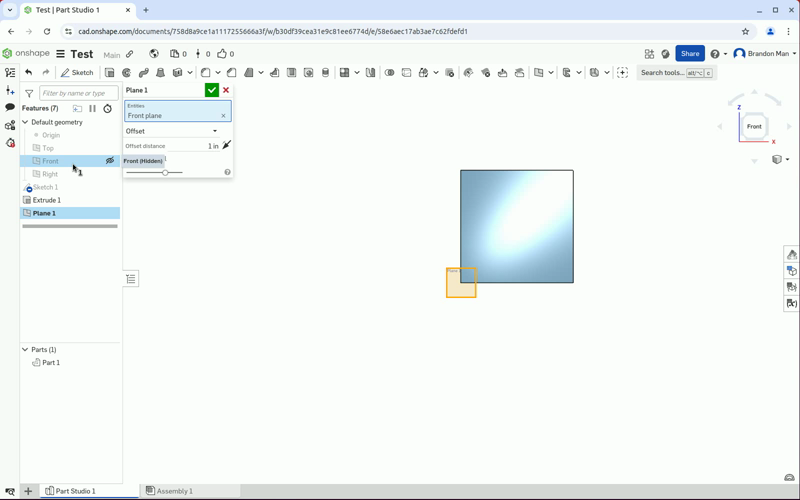
key(tab, 2)
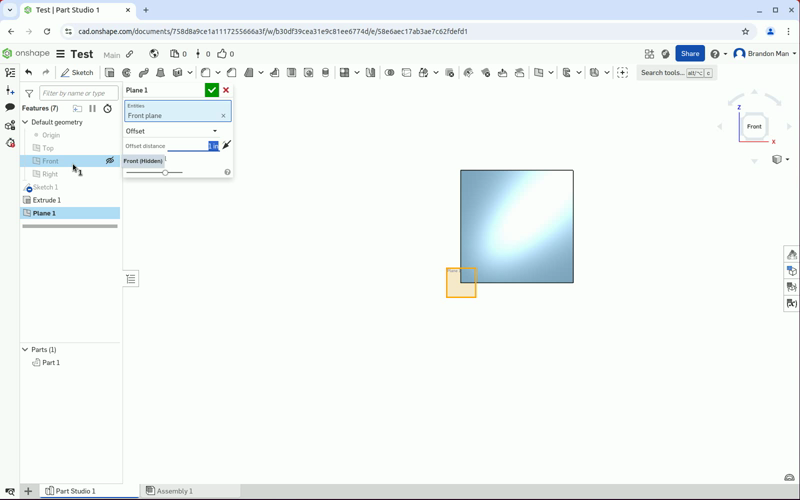
text(23.108)
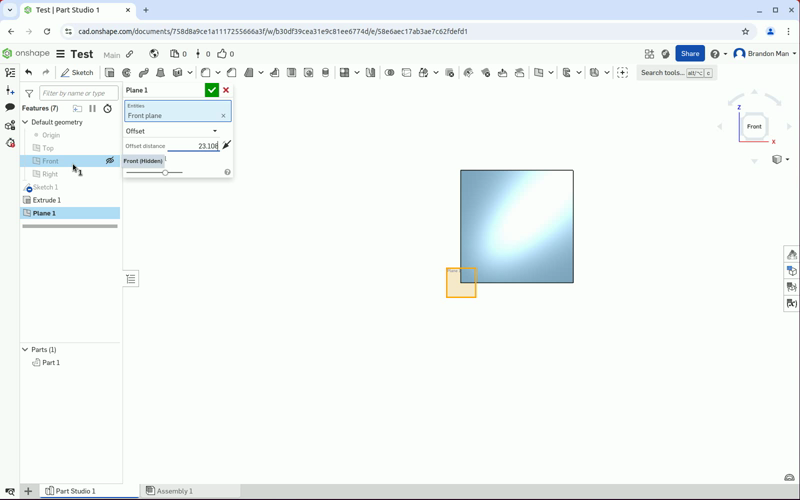
key(enter, 2)
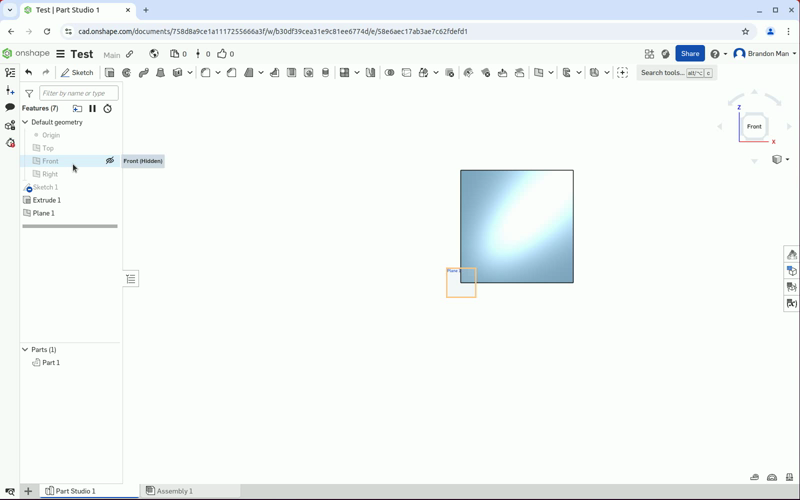
key(shift+s)
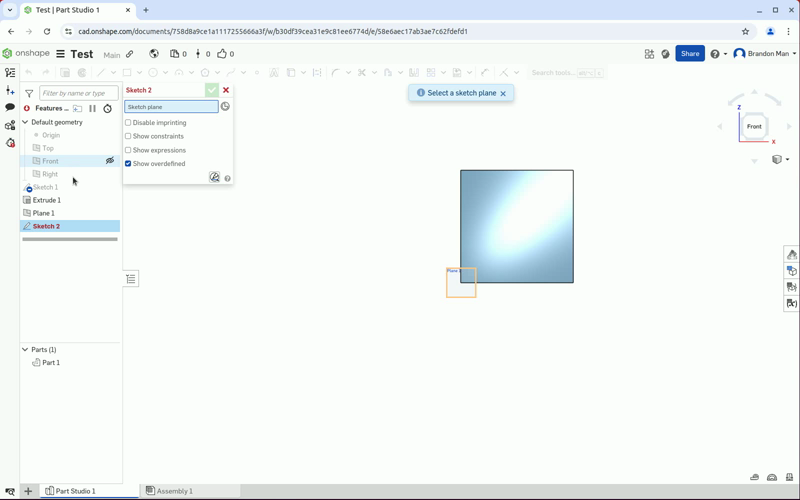
mouse_move(73, 215)
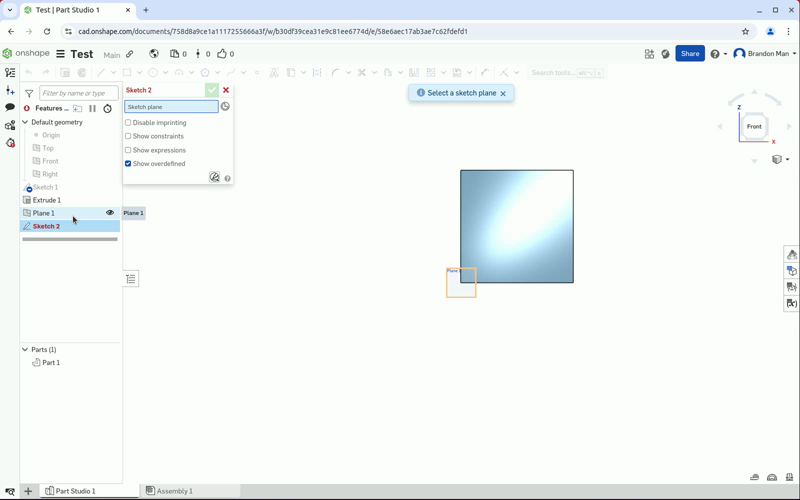
click(73, 215)
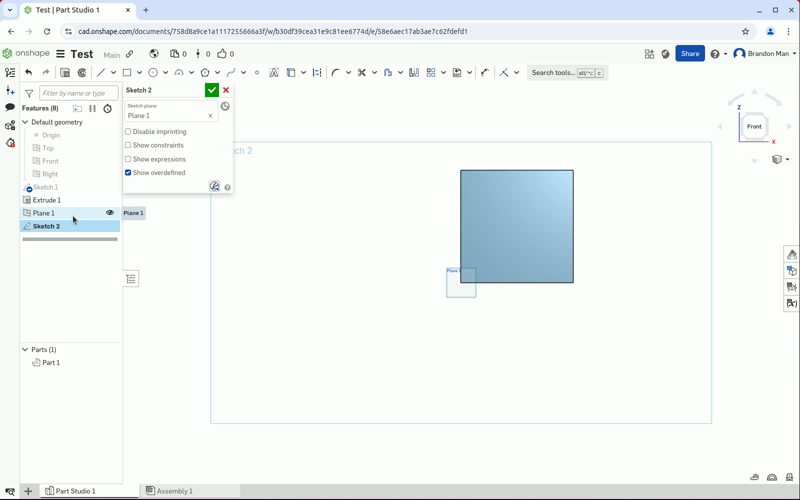
mouse_move(73, 352)
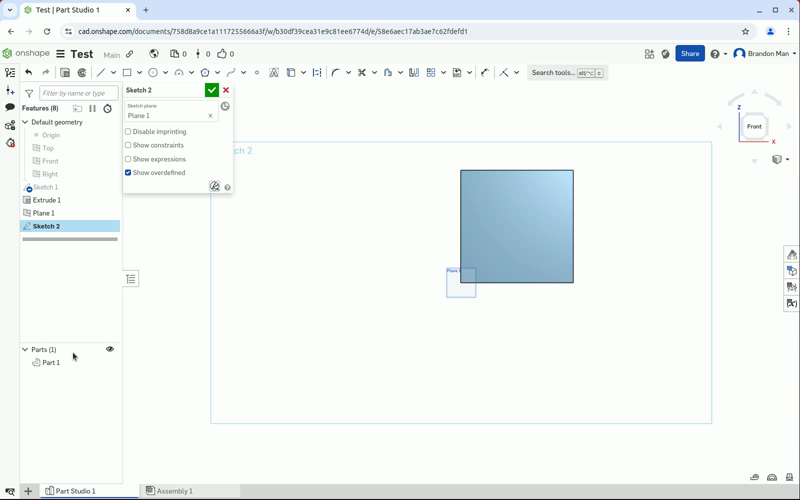
key(y)
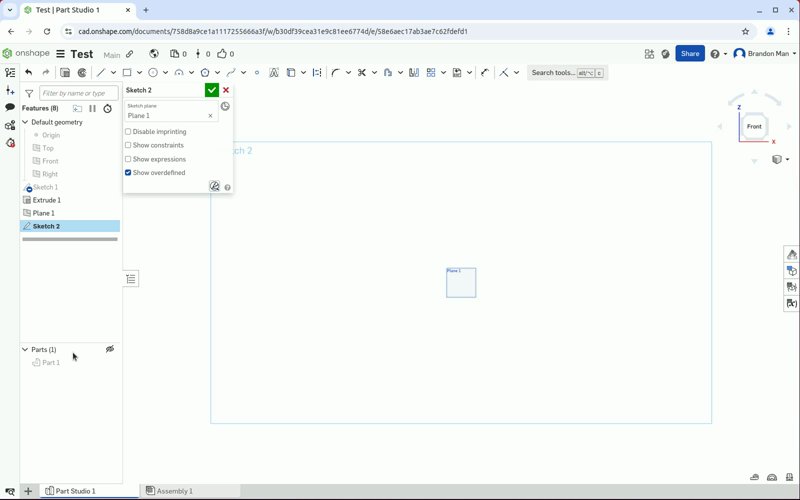
key(l)
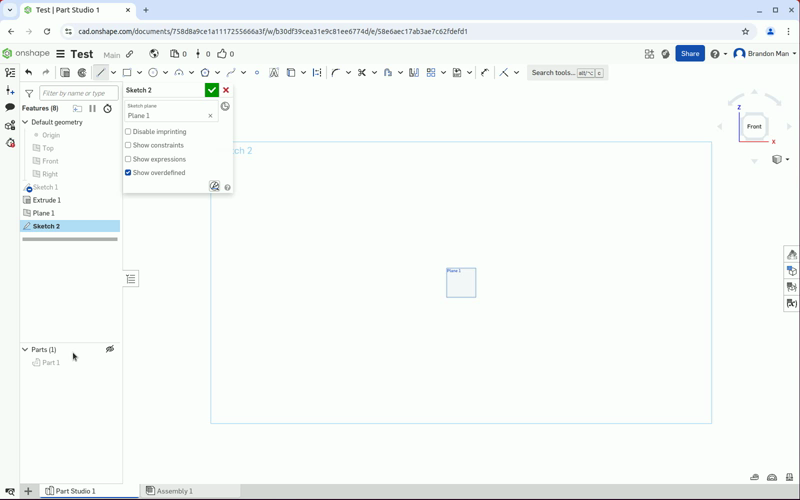
key_down(shift)
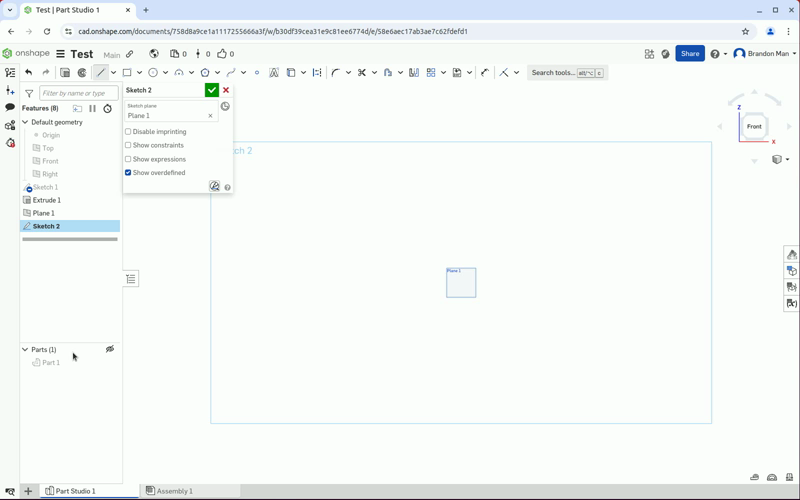
mouse_move(516, 226)
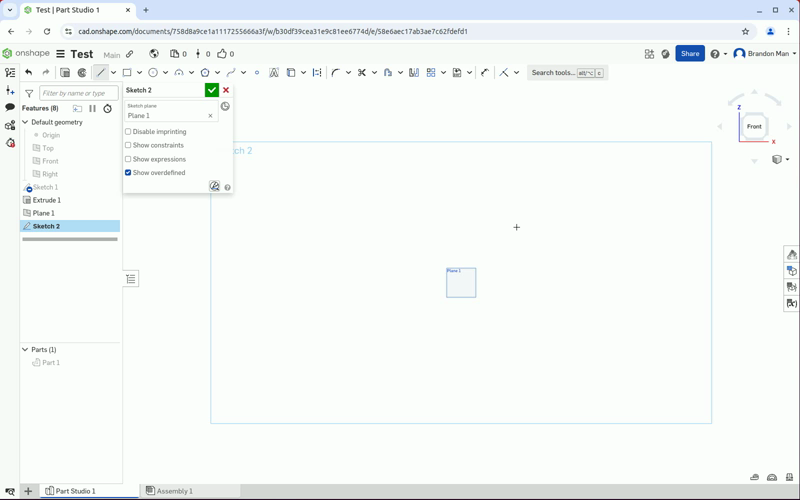
click(516, 226)
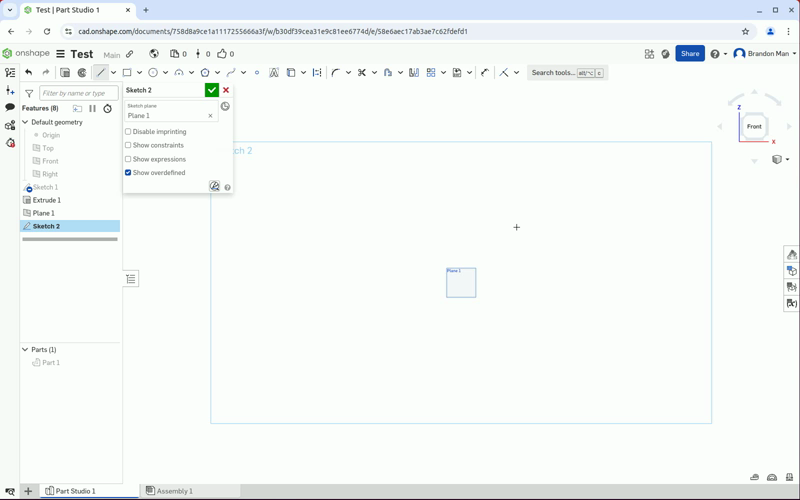
key_up(shift)
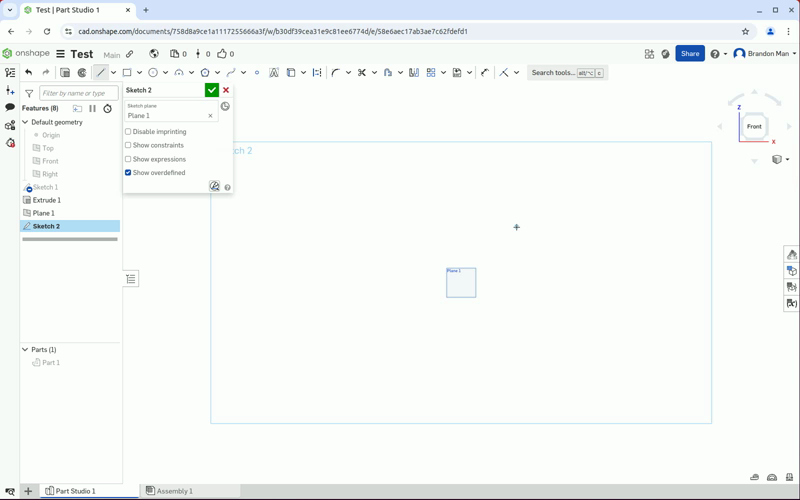
key_down(shift)
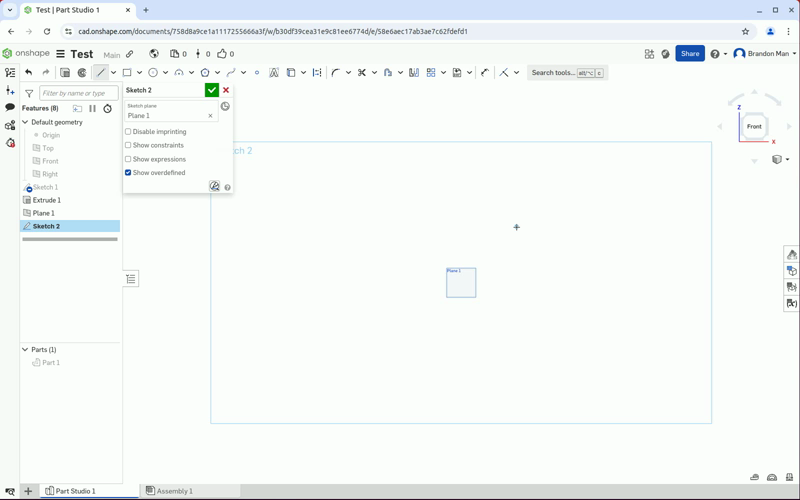
mouse_move(546, 226)
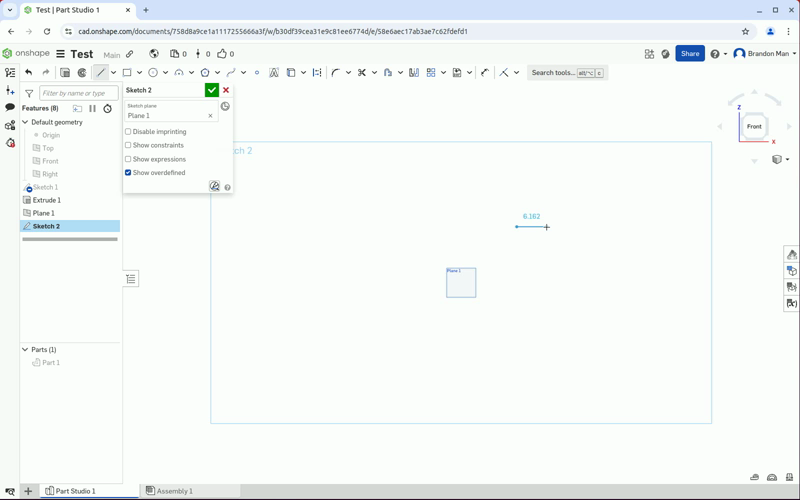
mouse_move(573, 226)
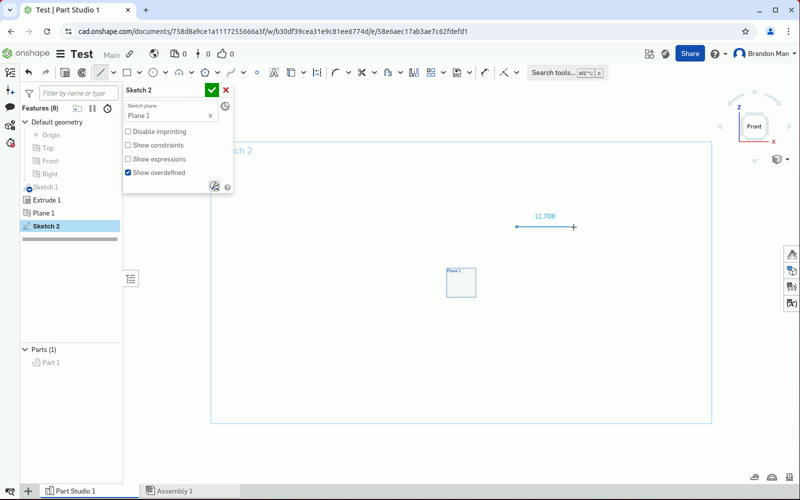
click(573, 226)
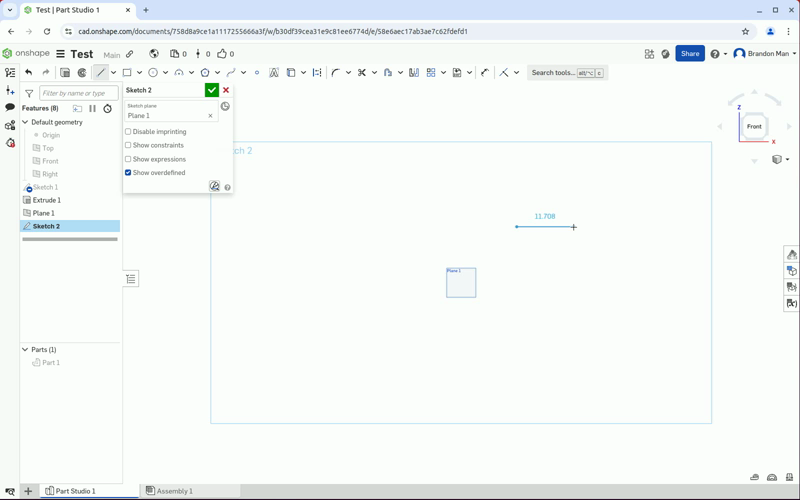
key_up(shift)
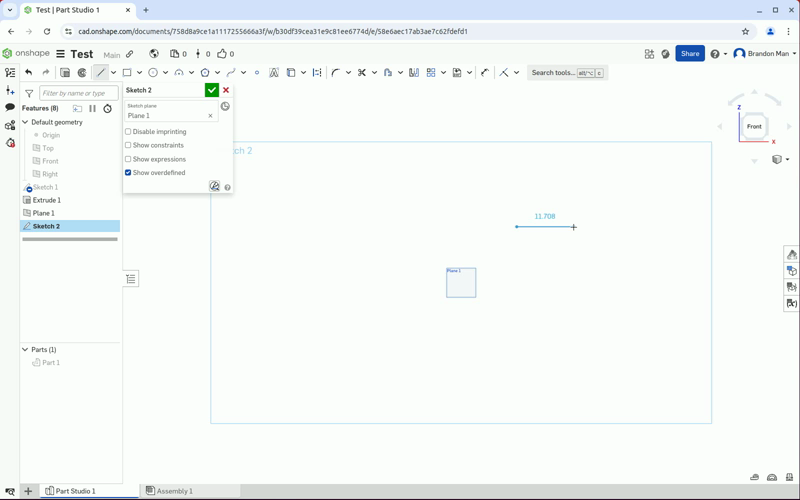
key_down(shift)
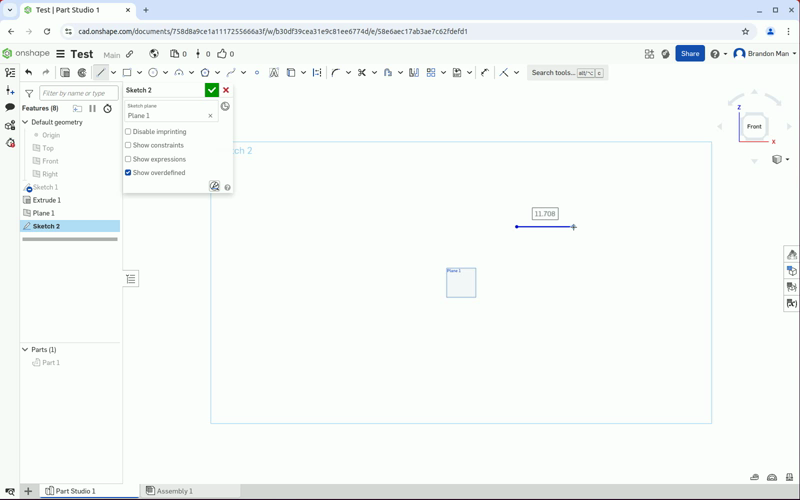
mouse_move(589, 226)
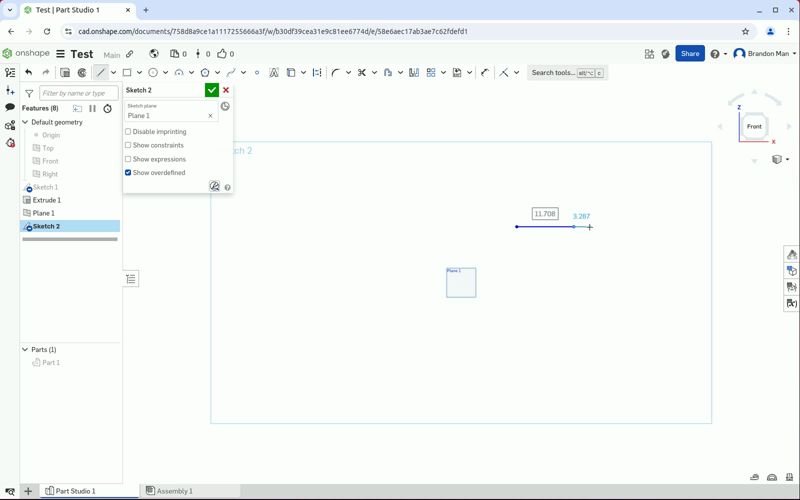
mouse_move(573, 169)
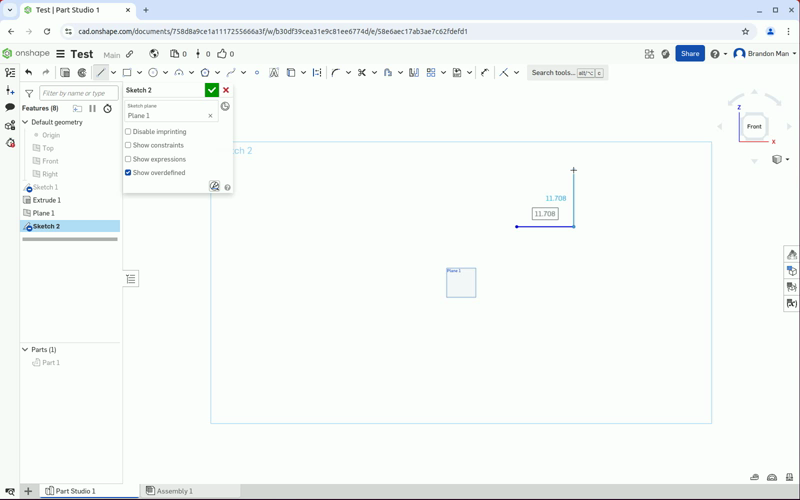
click(573, 169)
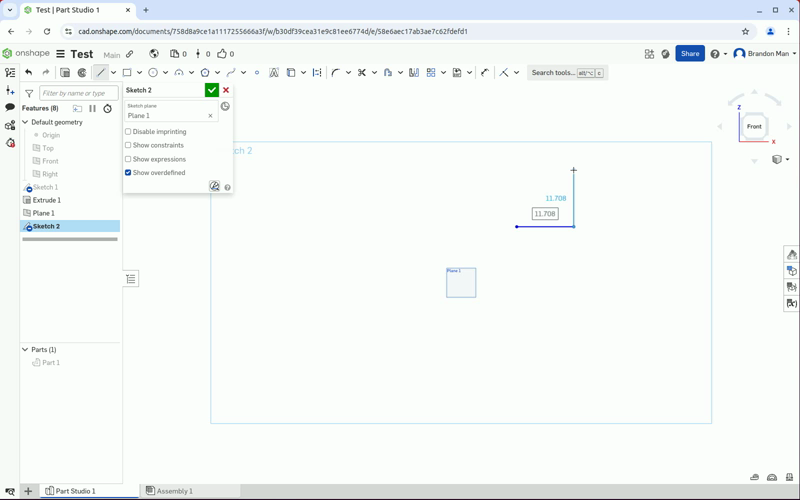
key_up(shift)
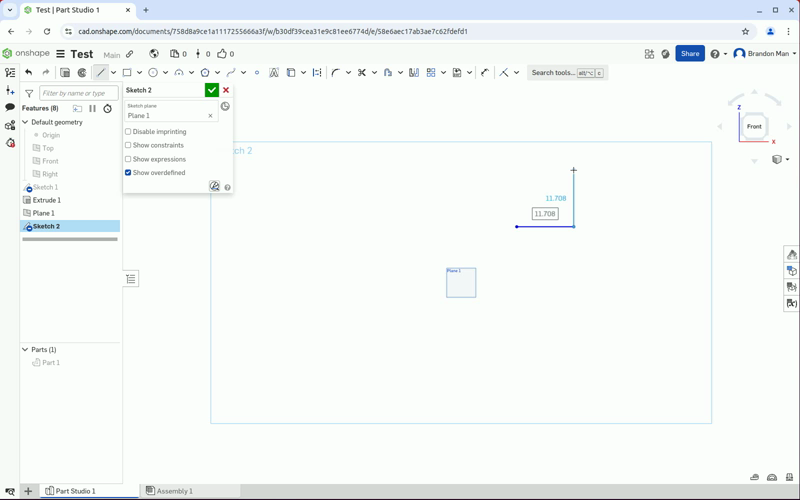
key_down(shift)
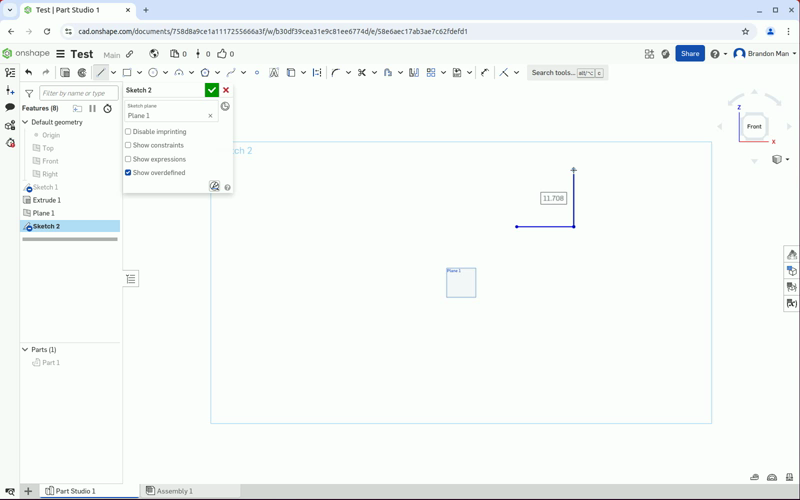
mouse_move(589, 169)
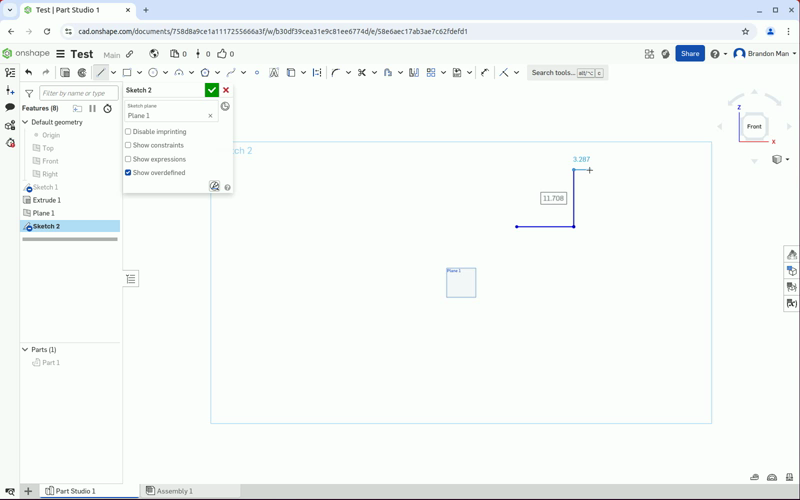
mouse_move(516, 169)
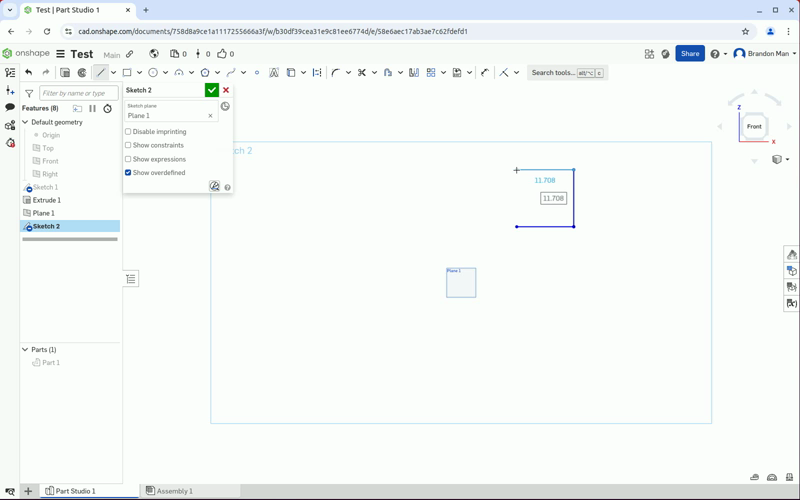
click(516, 169)
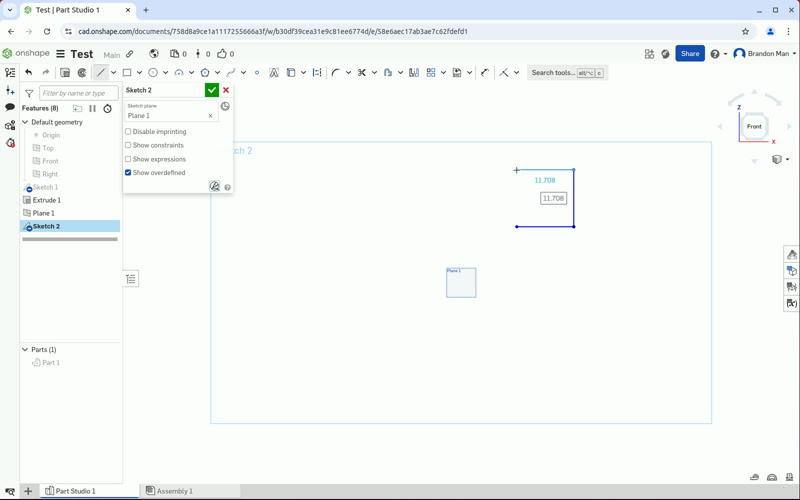
key_up(shift)
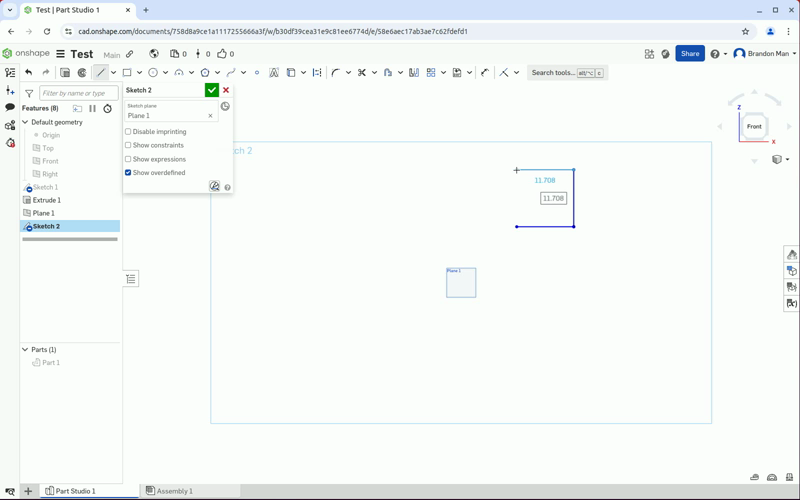
mouse_move(546, 169)
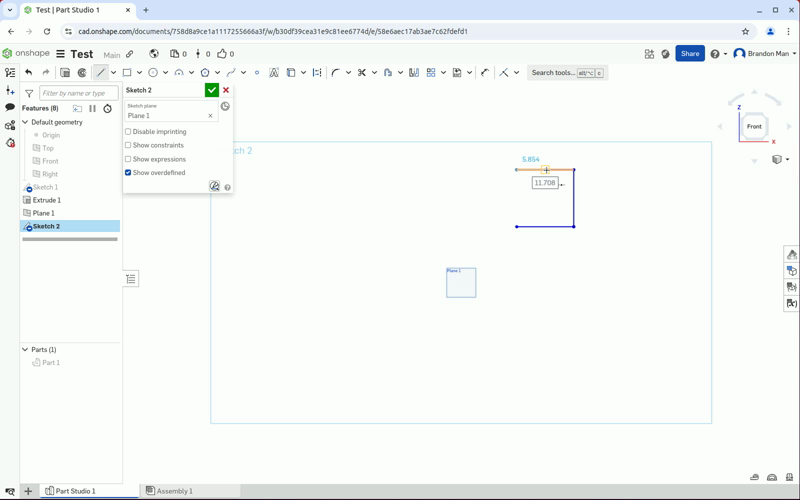
key_down(shift)
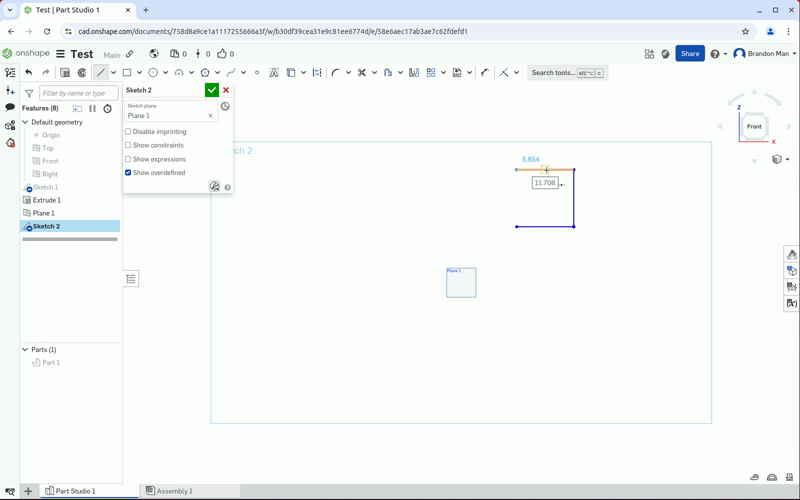
mouse_move(516, 226)
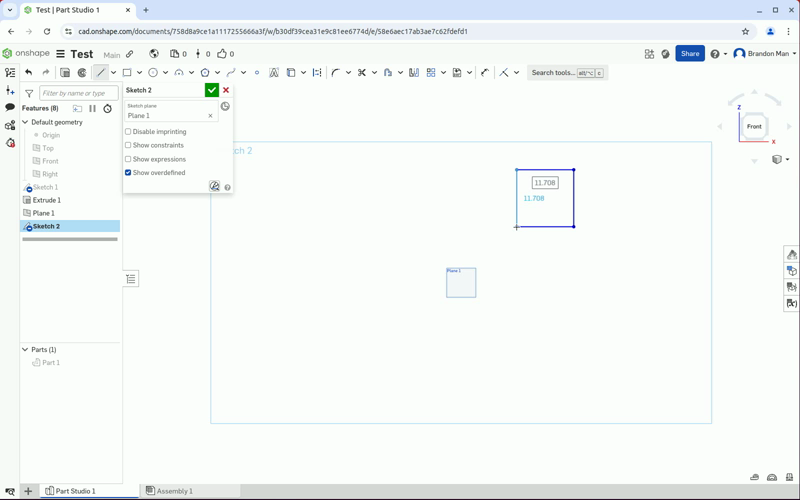
key_up(shift)
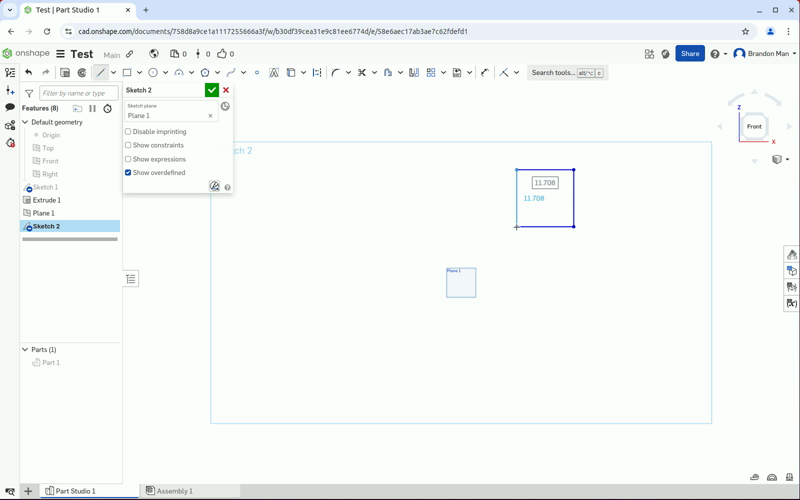
click(516, 226)
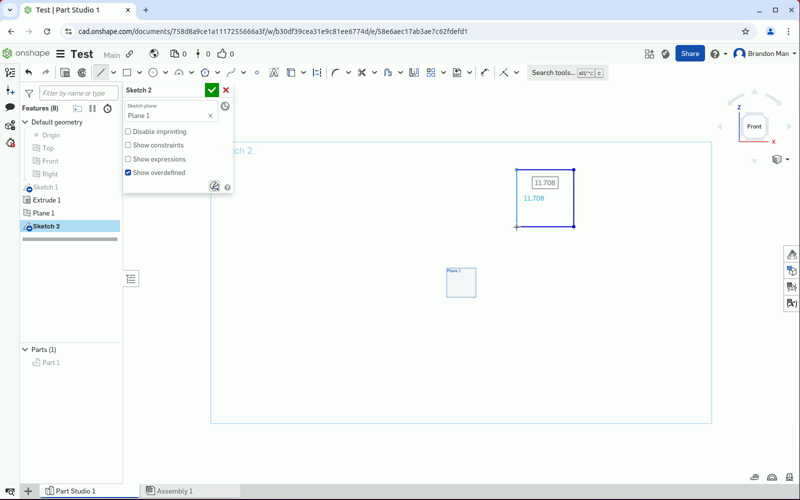
key(esc)
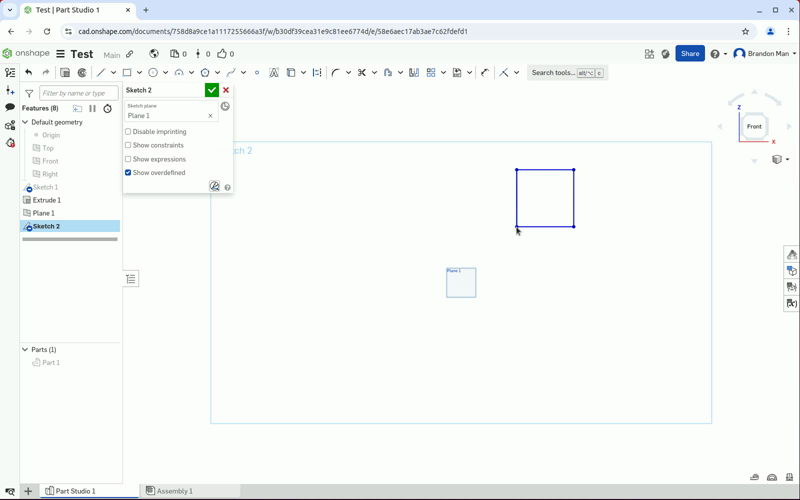
mouse_move(570, 182)
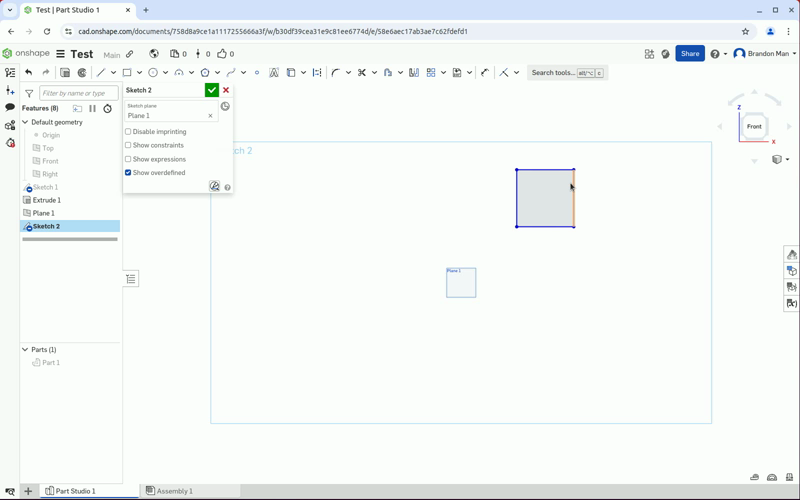
click(570, 182)
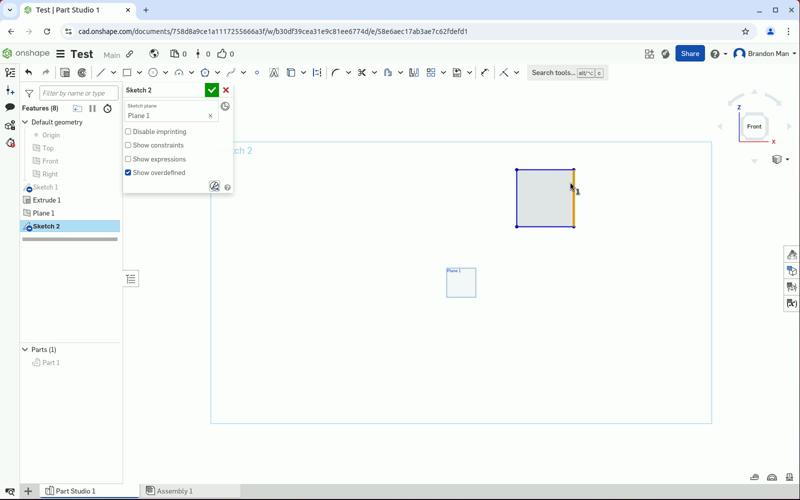
mouse_move(73, 352)
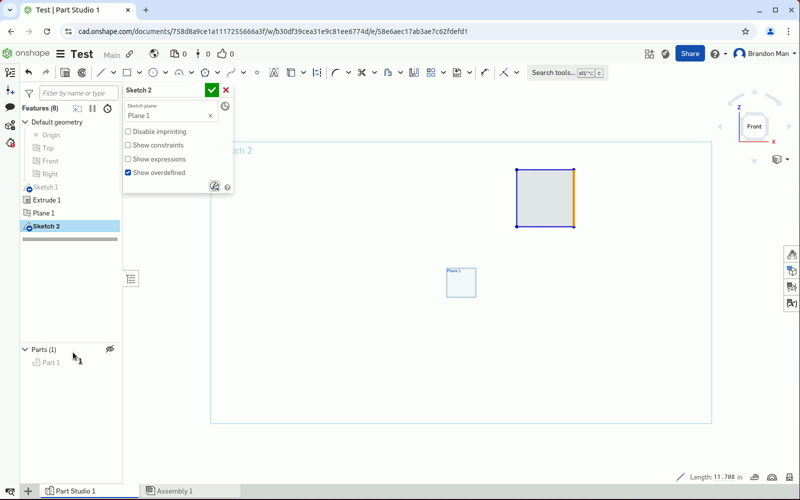
key(shift+y)
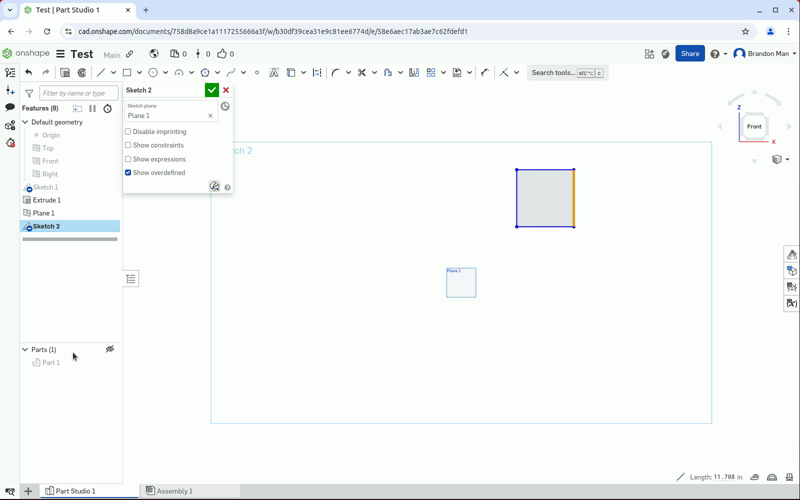
key(shift+e)
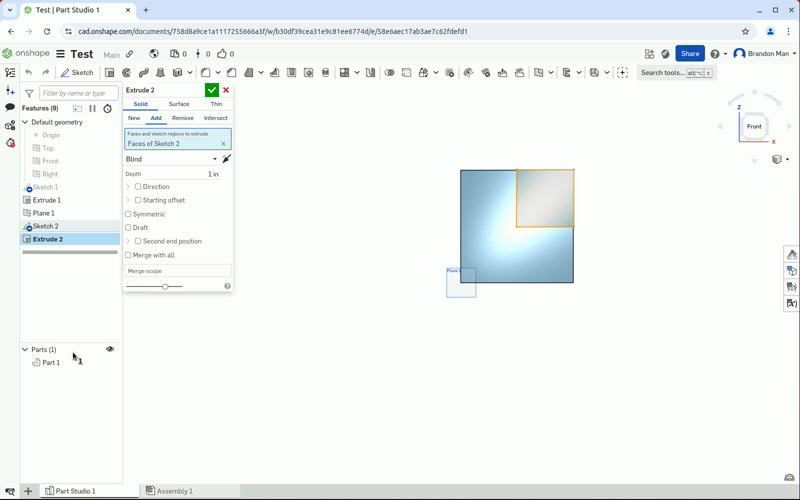
mouse_move(143, 106)
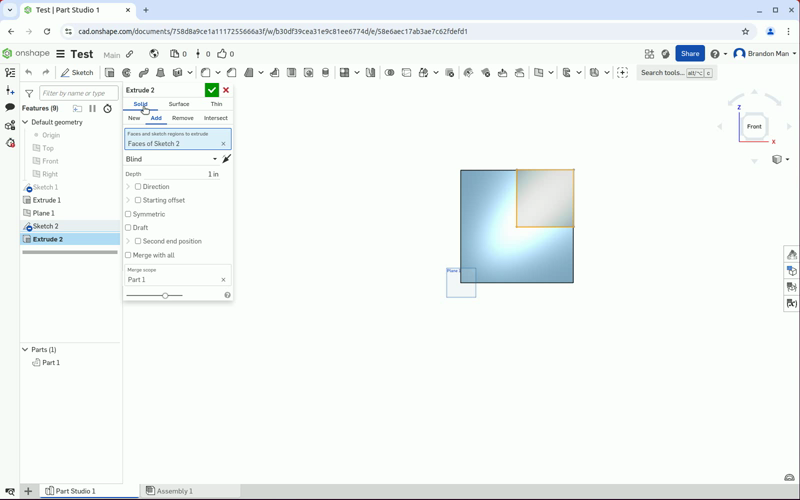
click(143, 106)
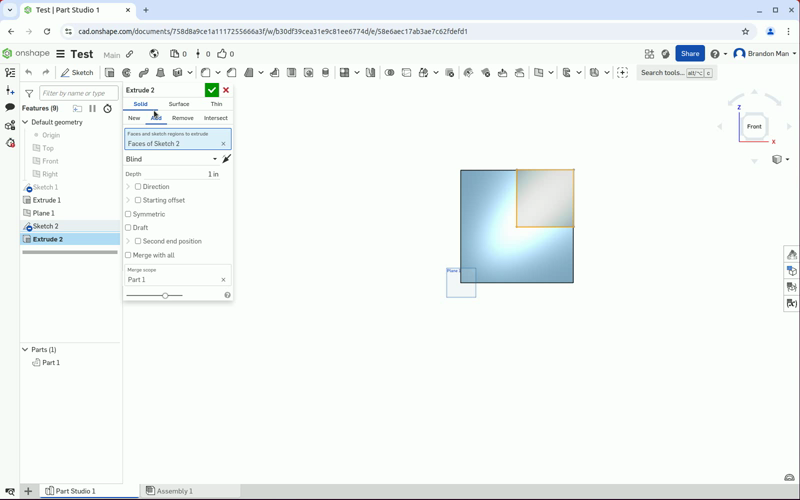
mouse_move(186, 120)
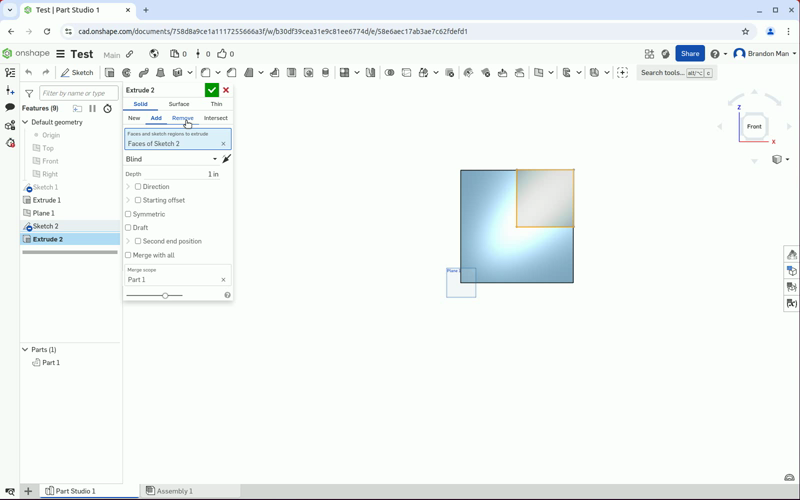
click(186, 120)
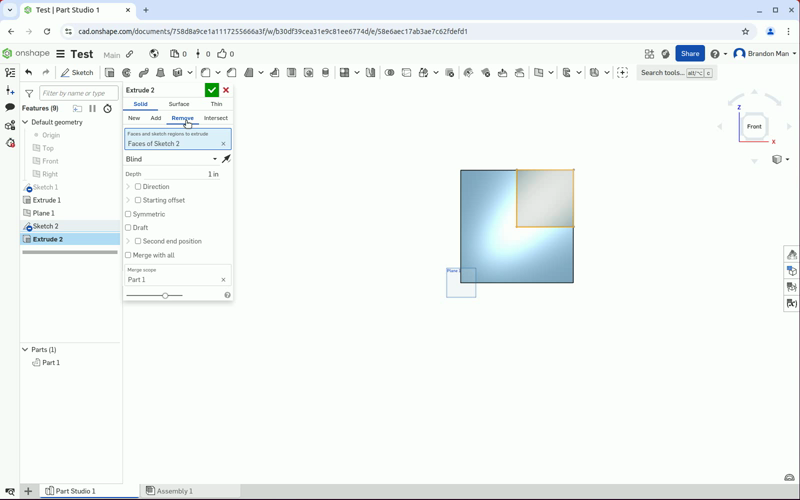
key(tab, 4)
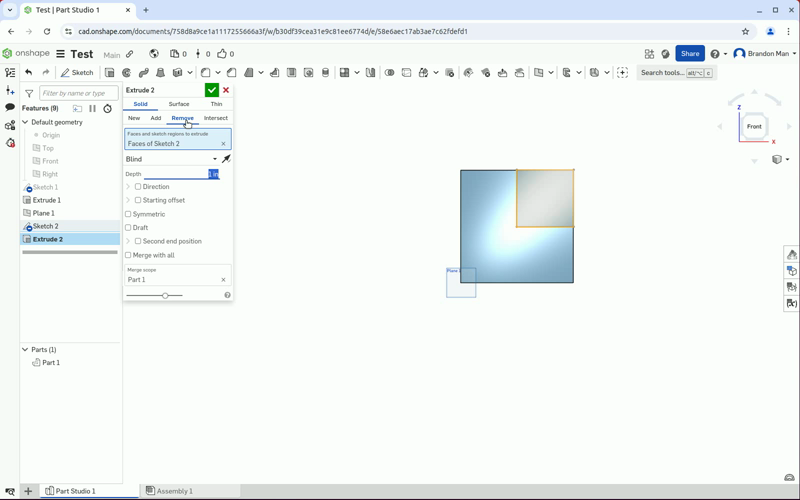
text(11.554)
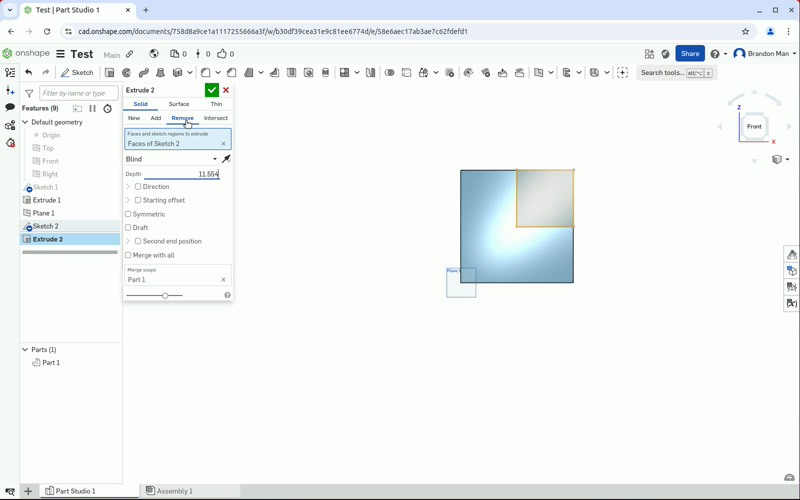
key(tab, 6)
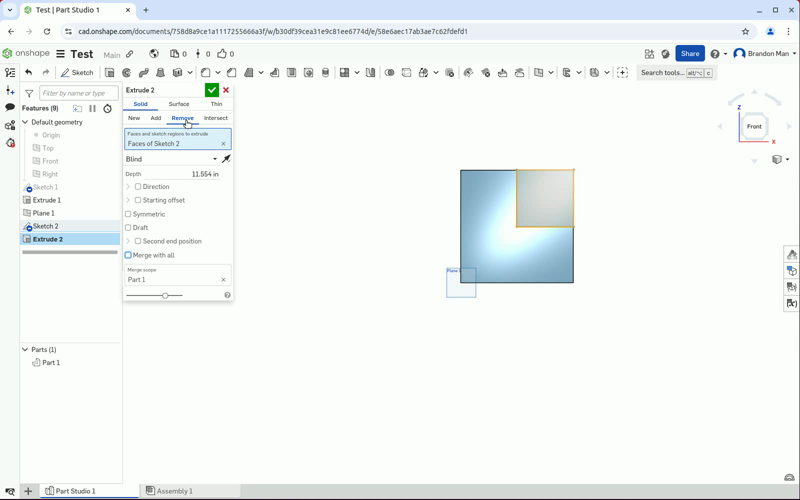
key(space)
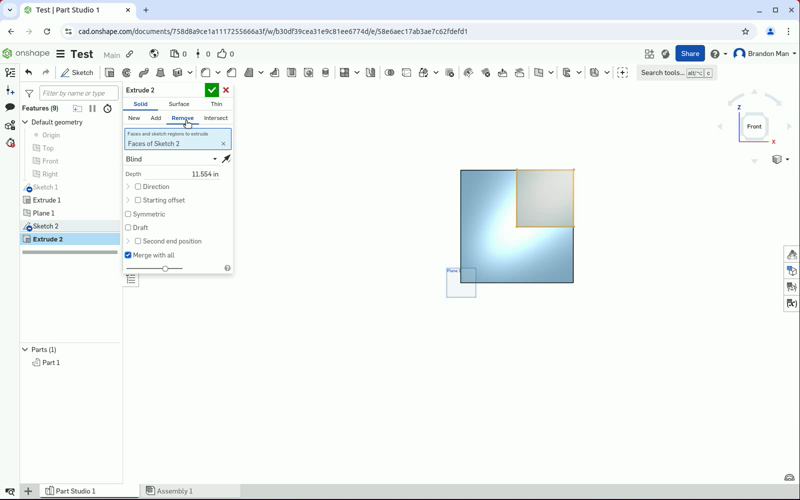
key(enter)
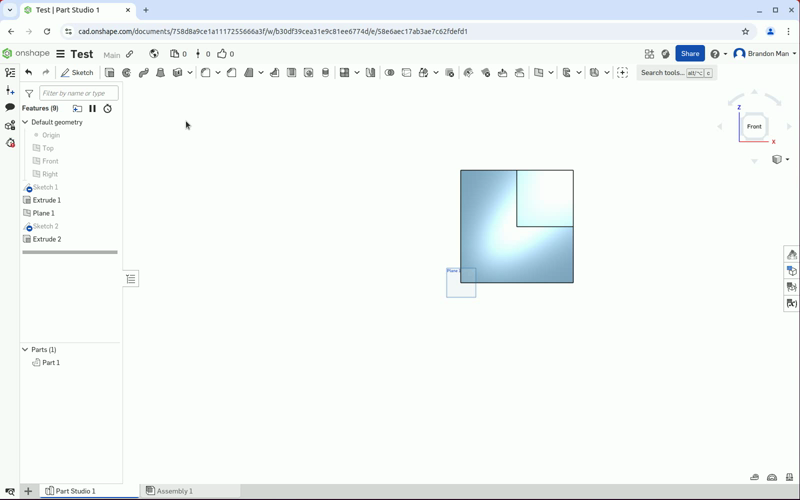
key(shift+h)
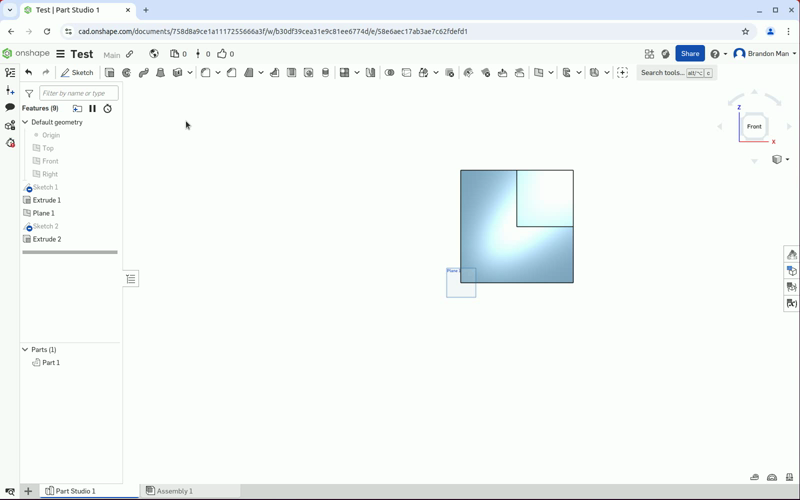
key(shift+h)
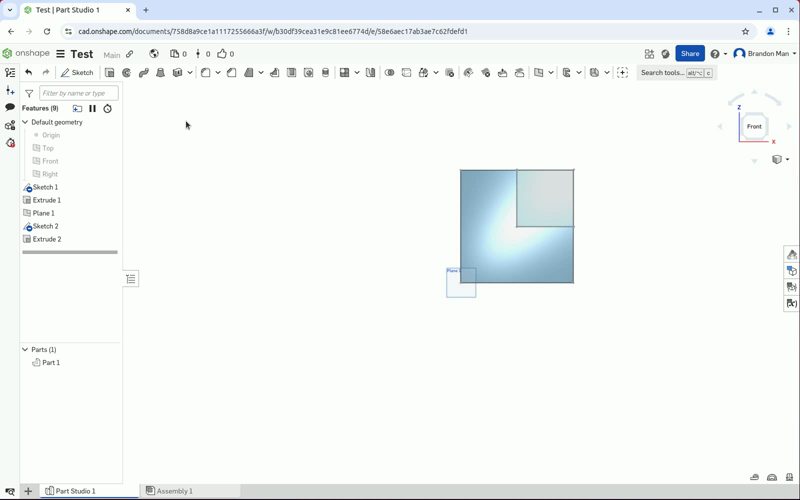
key(shift+7)
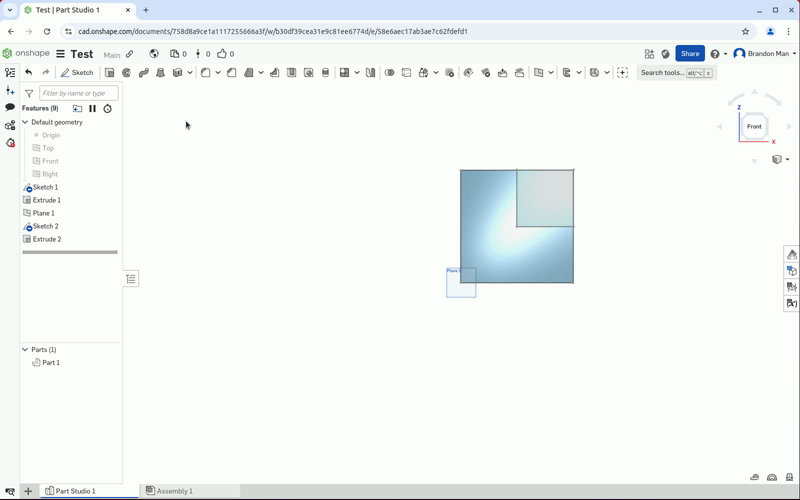
key(left, 2)
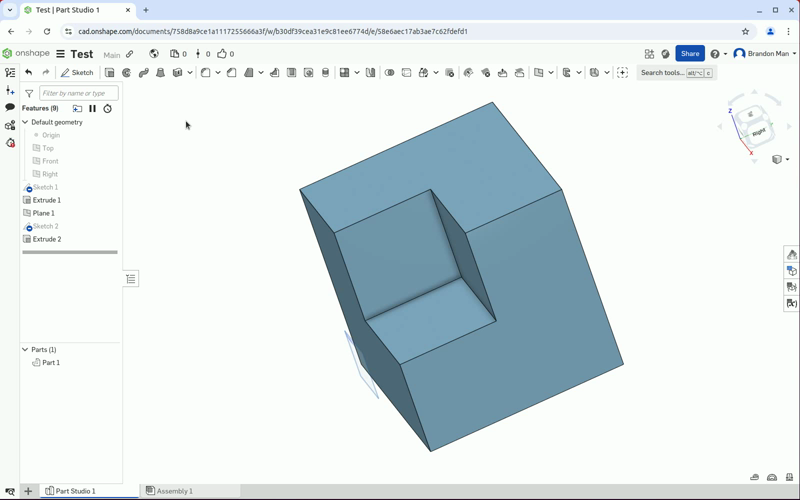
key(down, 2)
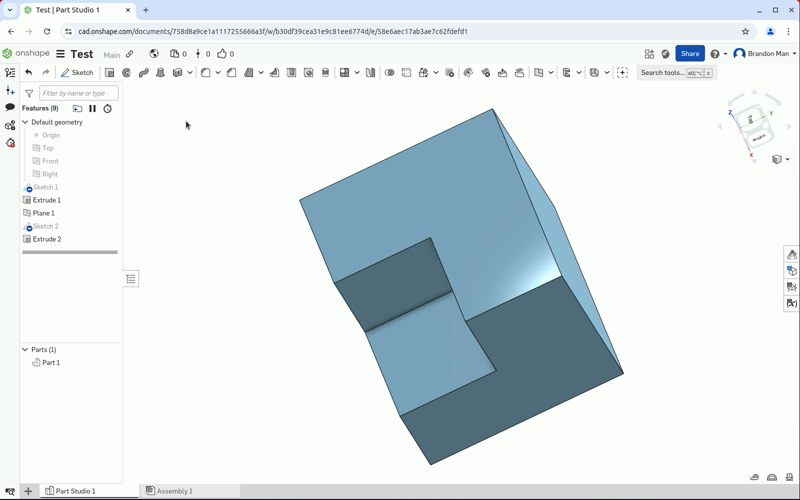
key(up, 2)
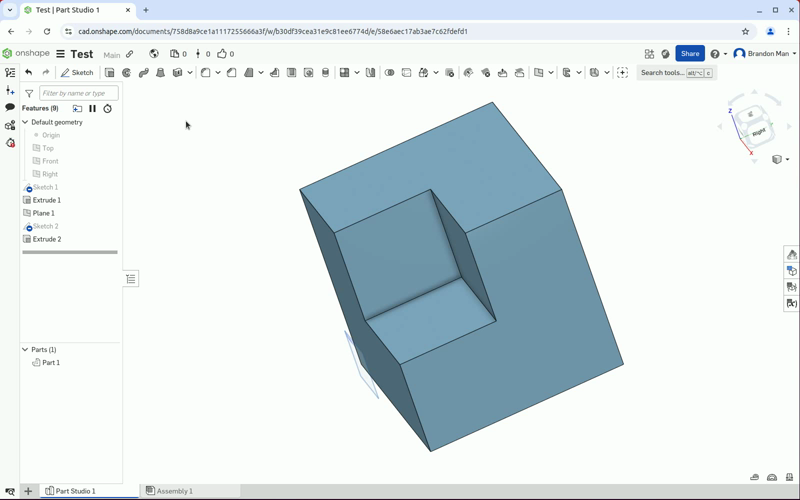
key(right, 2)
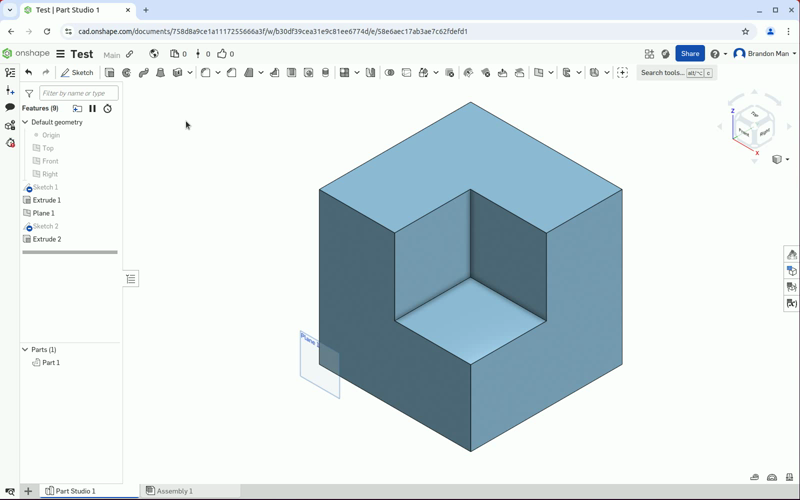
mouse_move(73, 189)
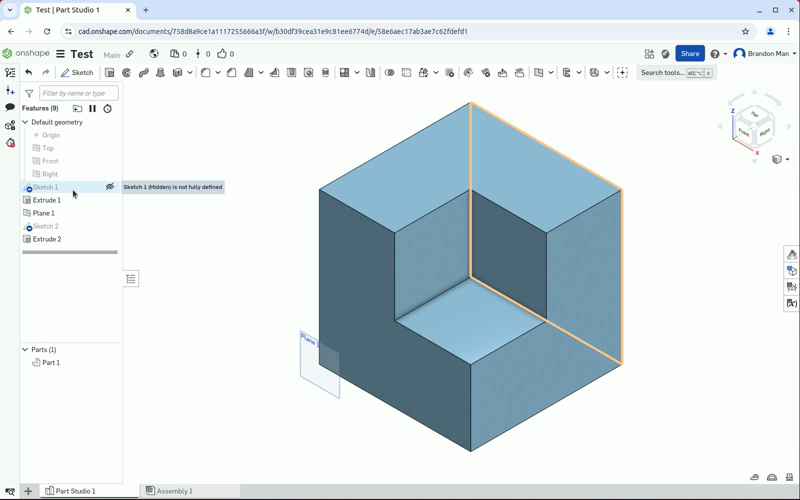
click(73, 189)